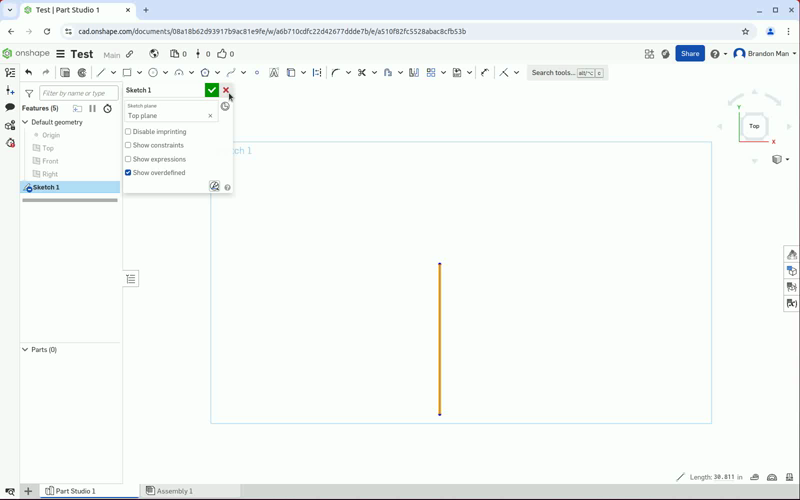
key(shift+h)
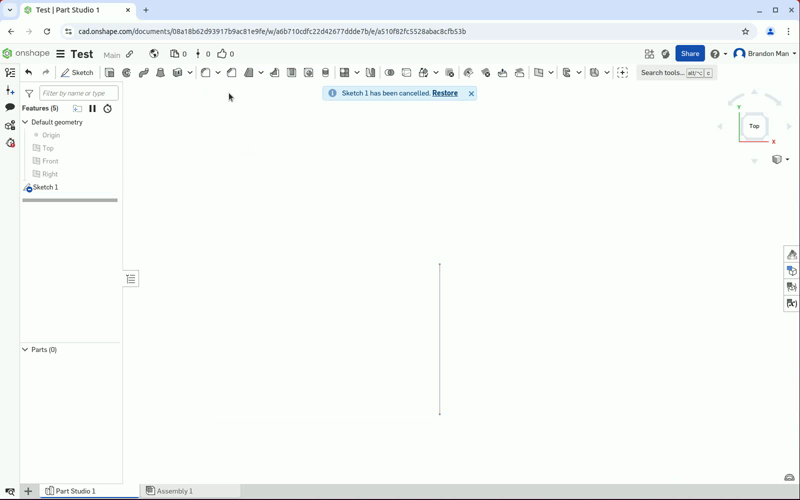
key(shift+s)
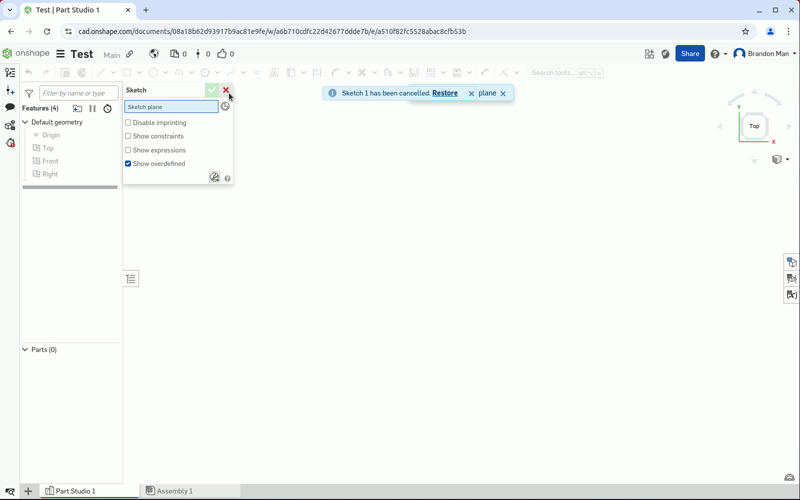
mouse_move(73, 150)
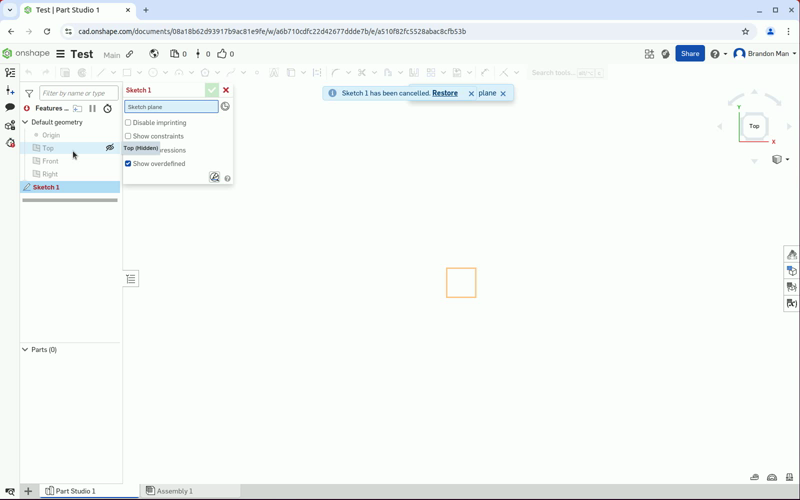
click(73, 150)
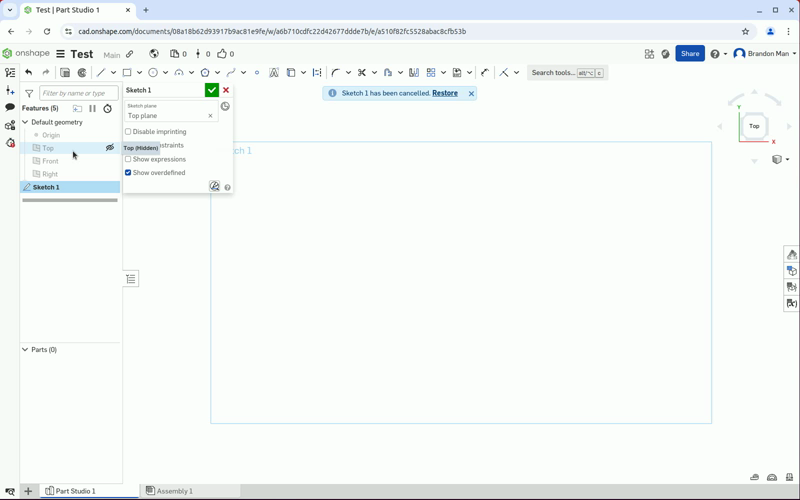
mouse_move(73, 352)
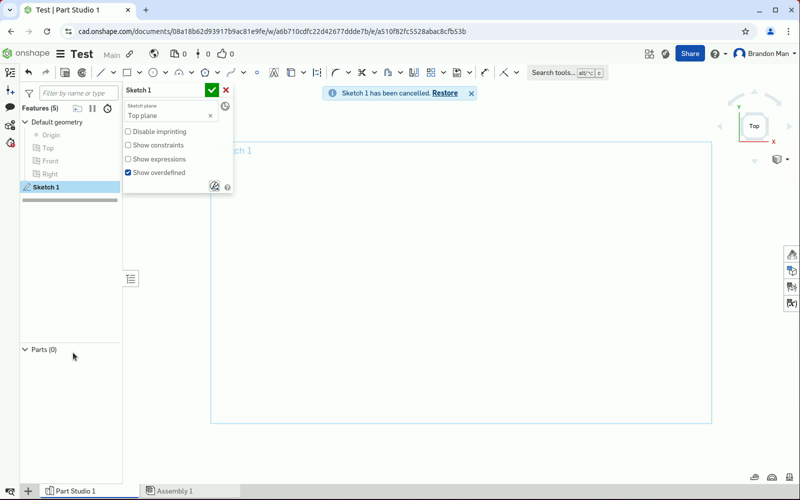
key(y)
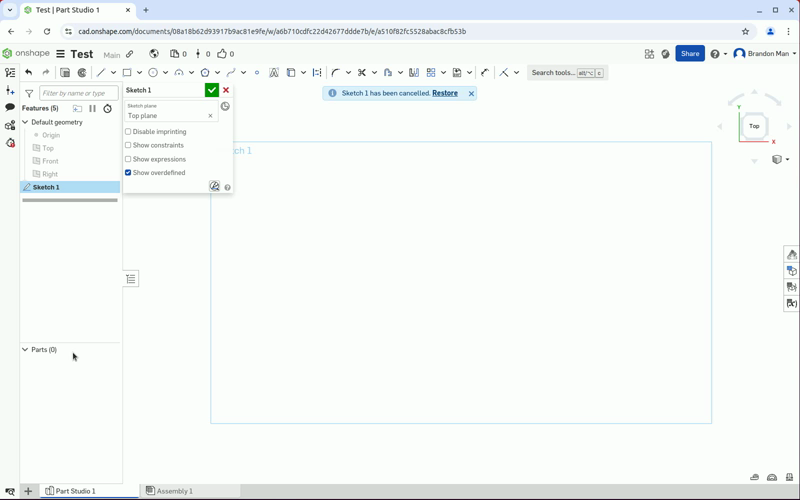
key(l)
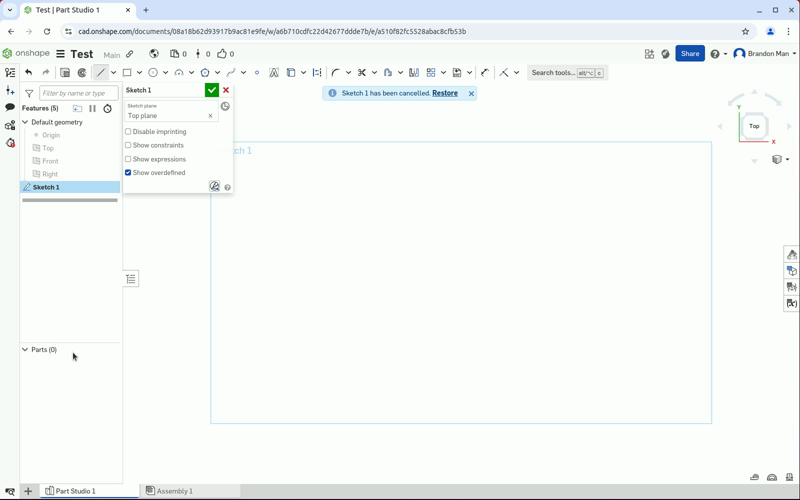
key_down(shift)
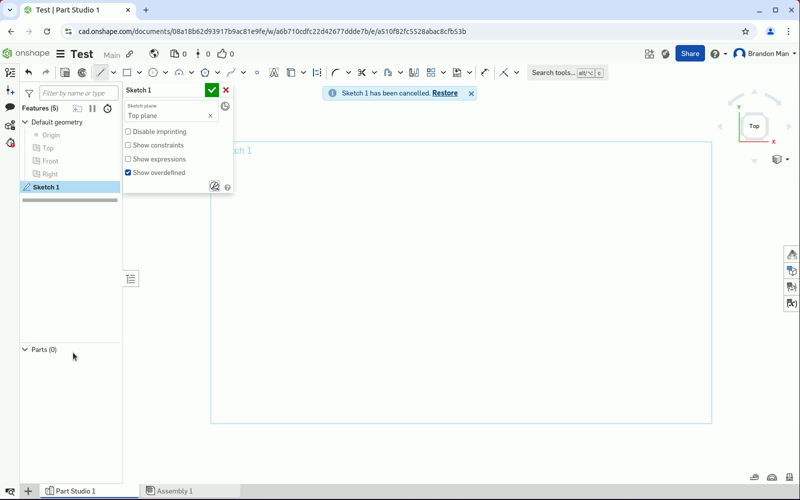
mouse_move(358, 382)
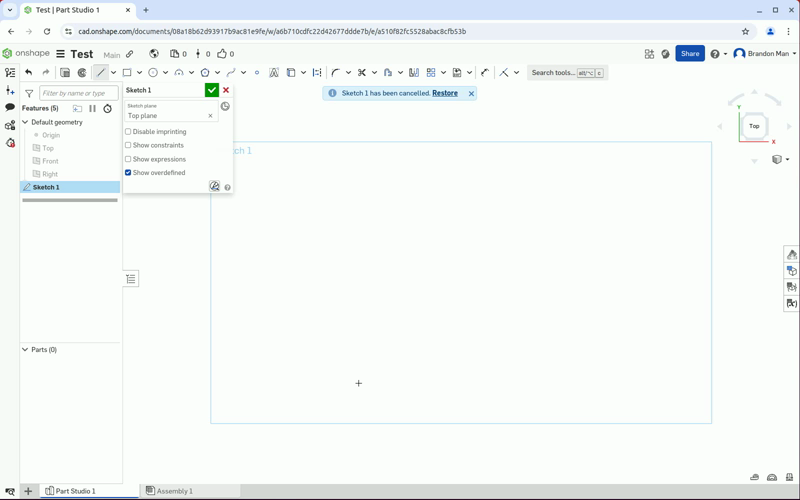
click(358, 382)
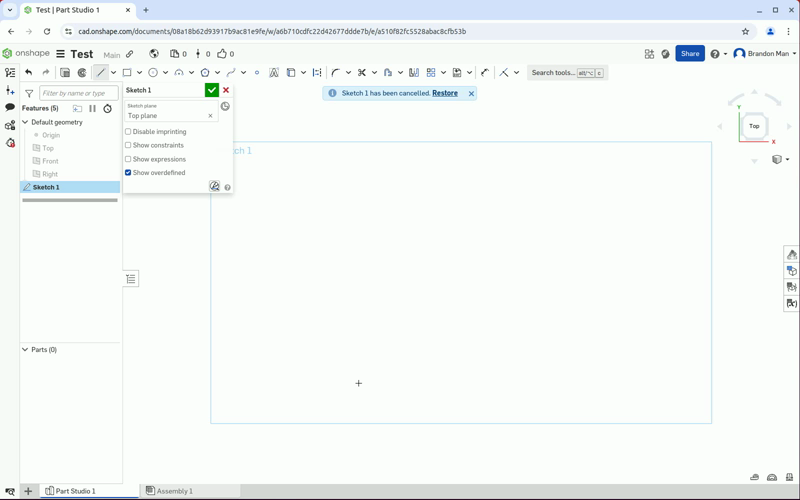
key_up(shift)
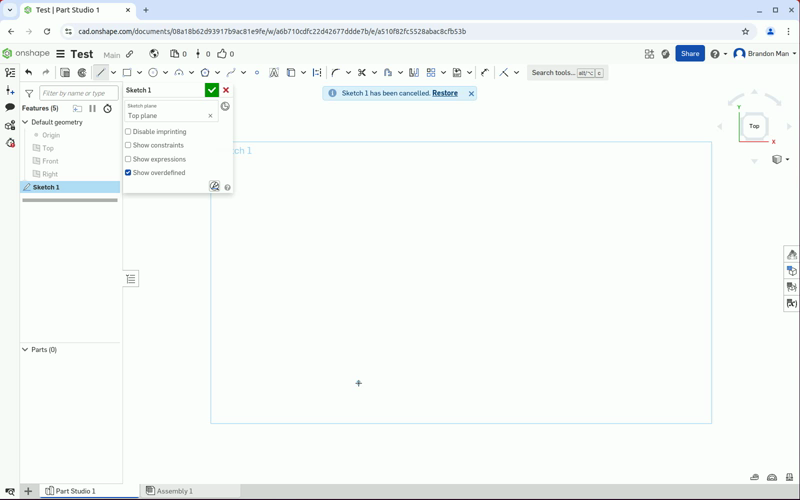
key_down(shift)
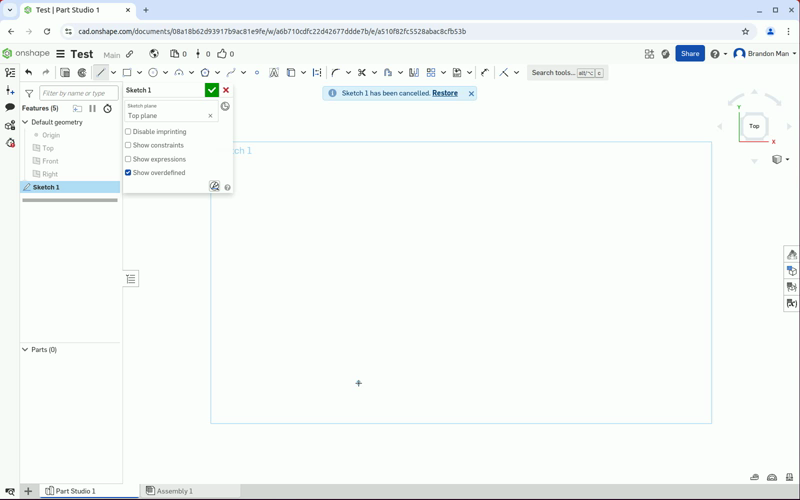
mouse_move(570, 382)
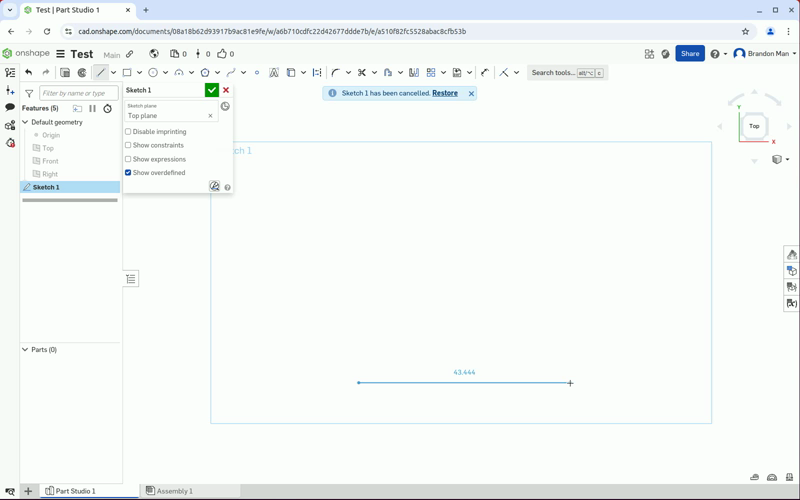
click(570, 382)
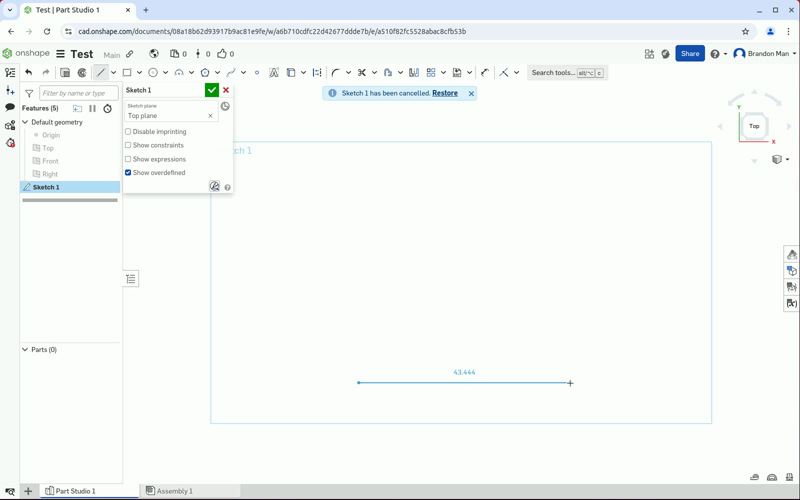
key_up(shift)
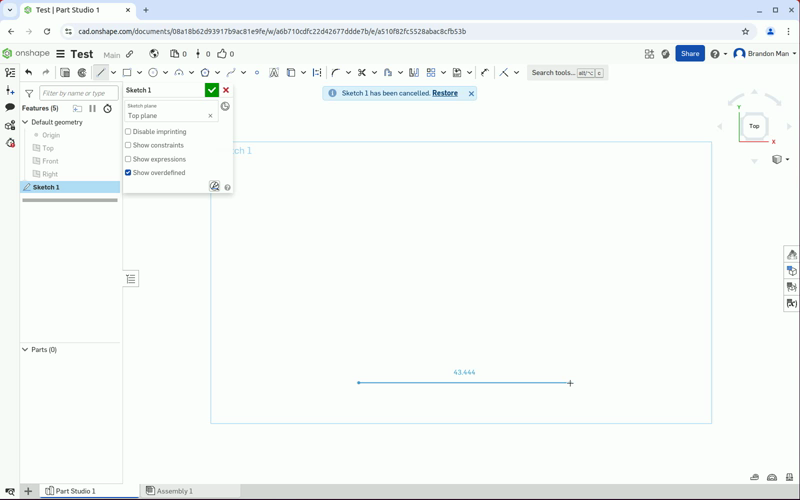
key_down(shift)
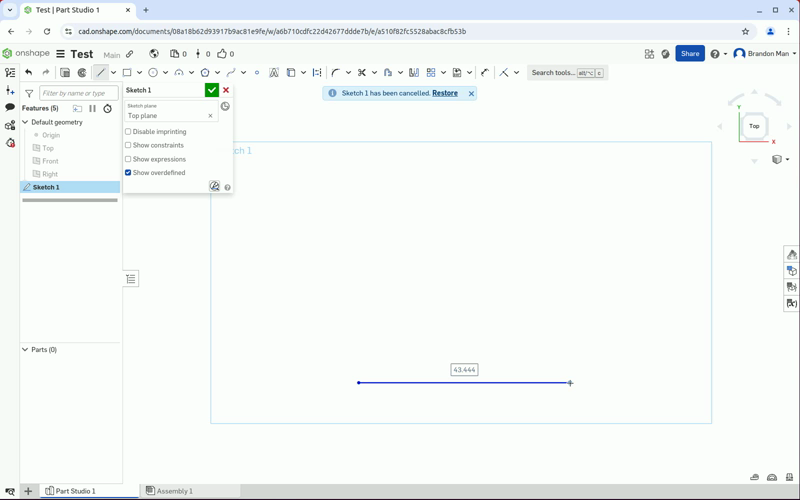
mouse_move(570, 171)
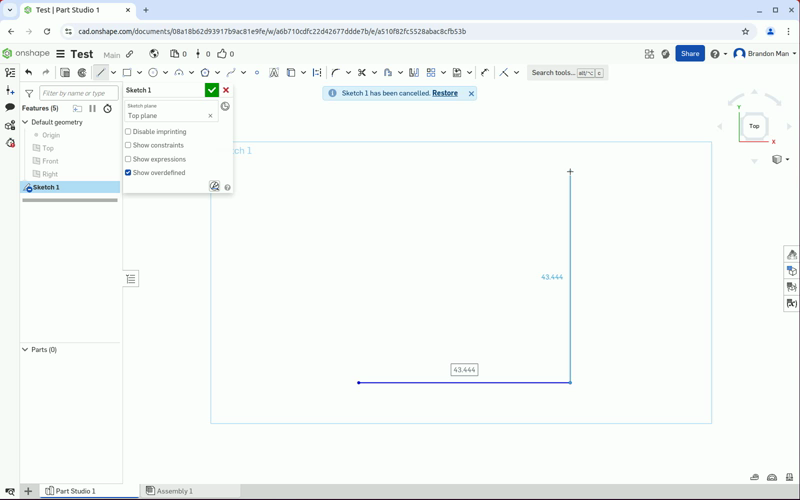
click(570, 171)
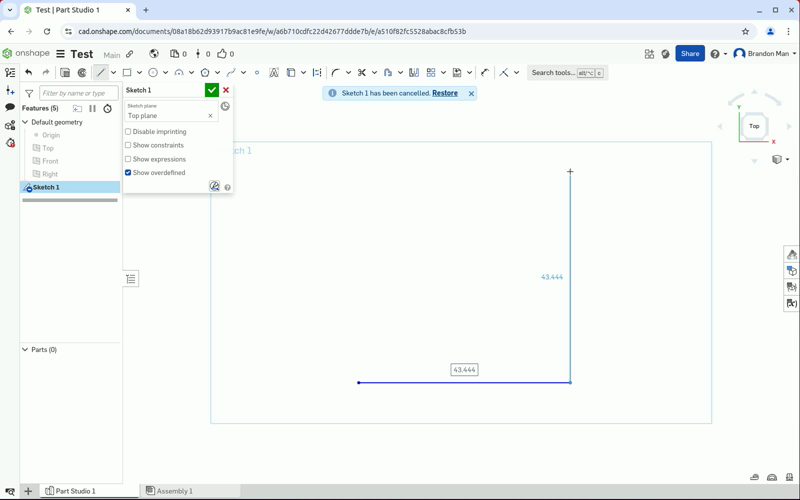
key_up(shift)
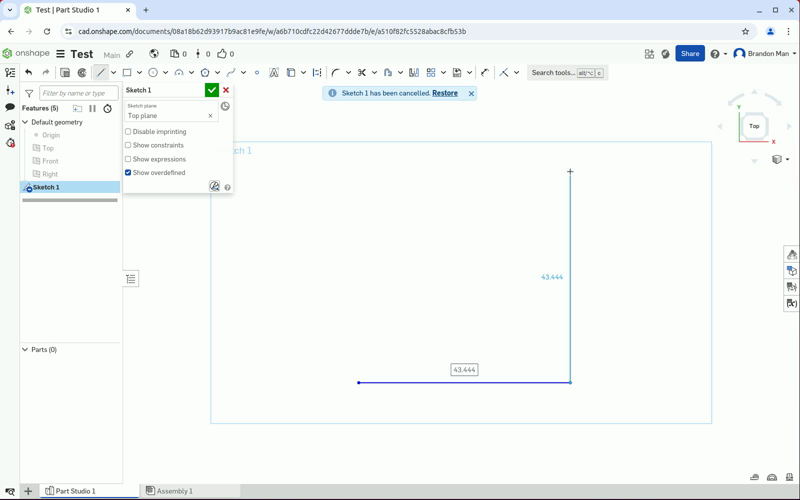
key_down(shift)
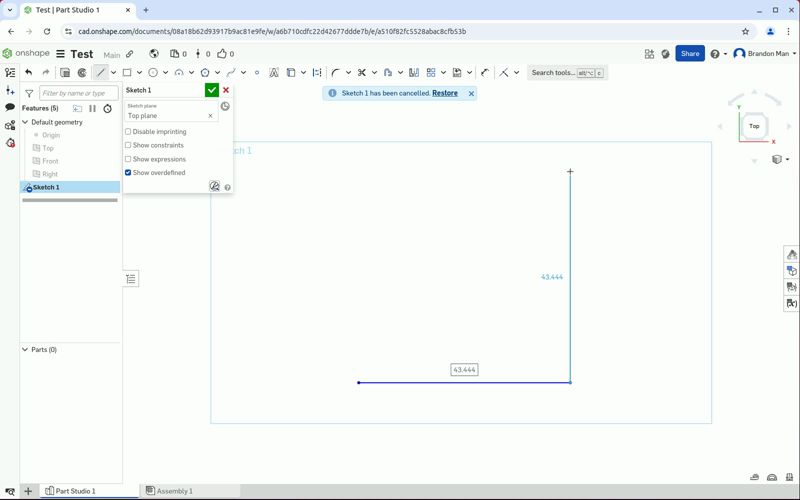
mouse_move(358, 171)
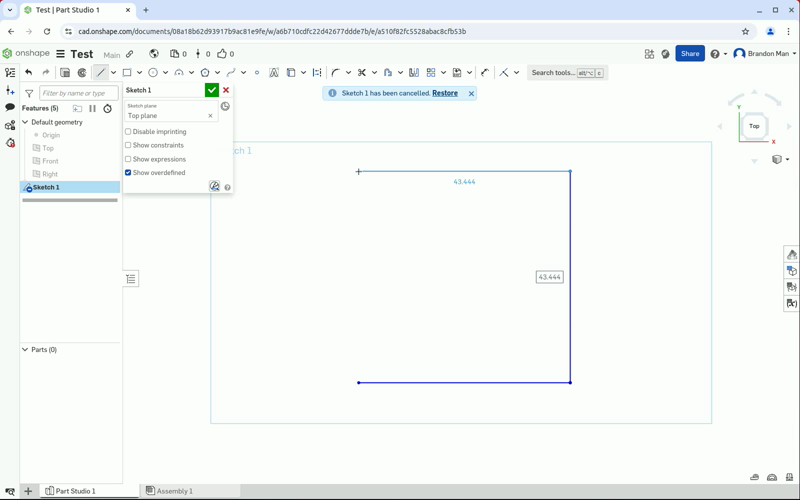
click(358, 171)
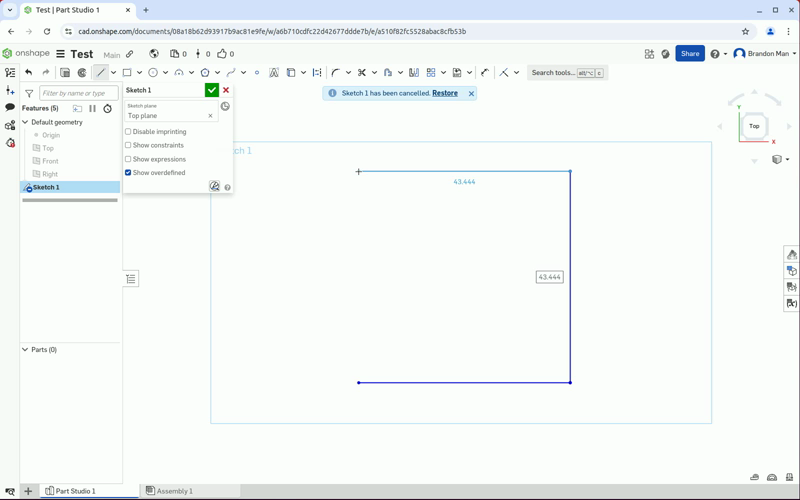
key_up(shift)
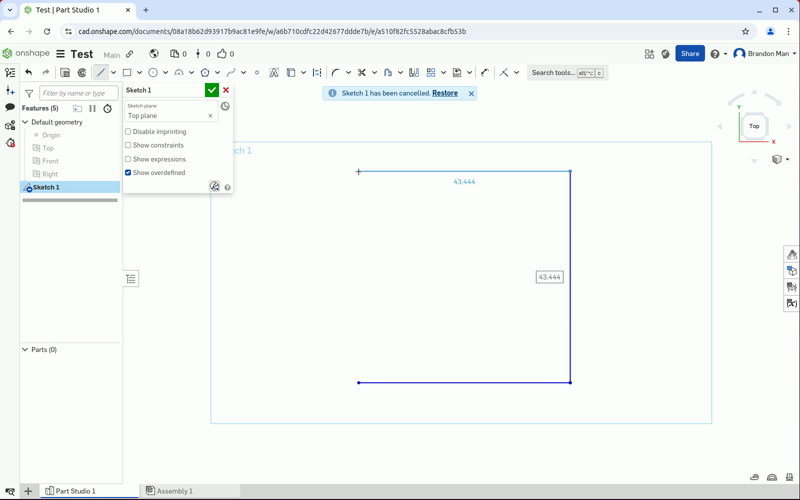
key_down(shift)
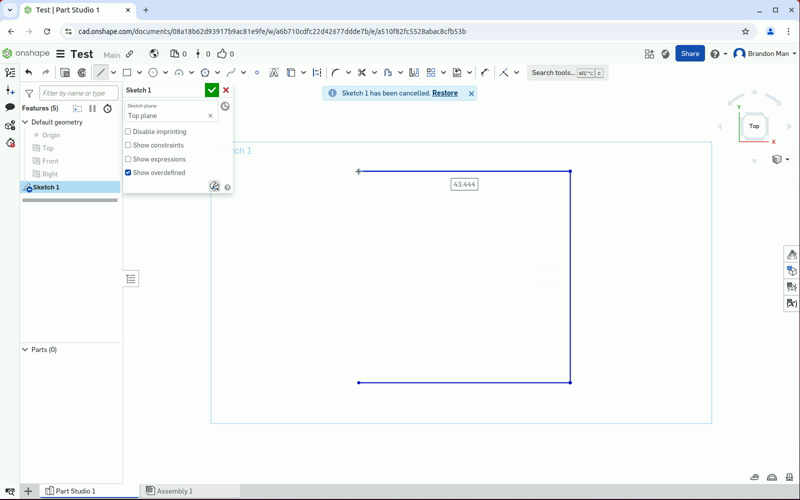
mouse_move(358, 382)
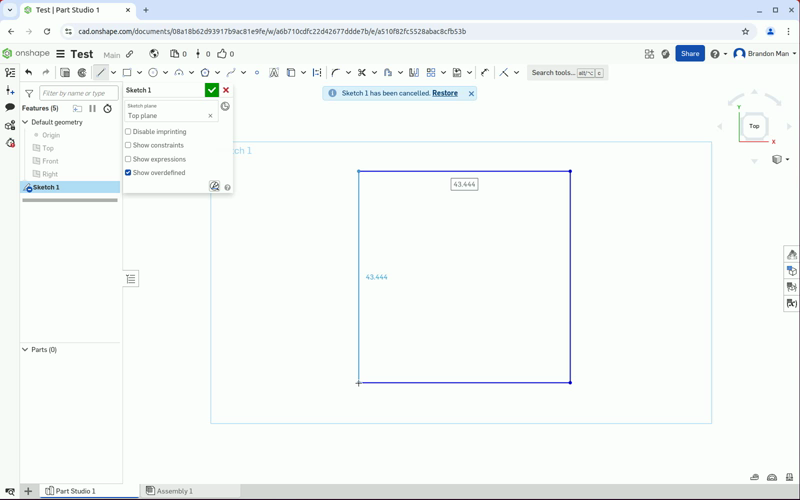
key_up(shift)
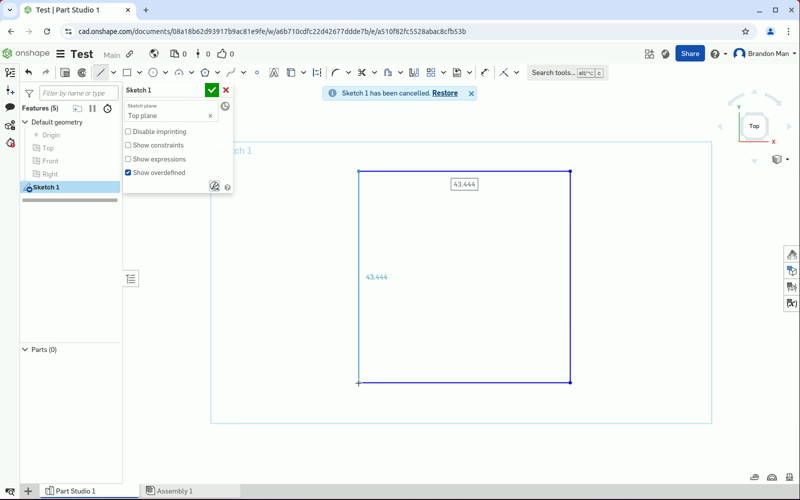
click(358, 382)
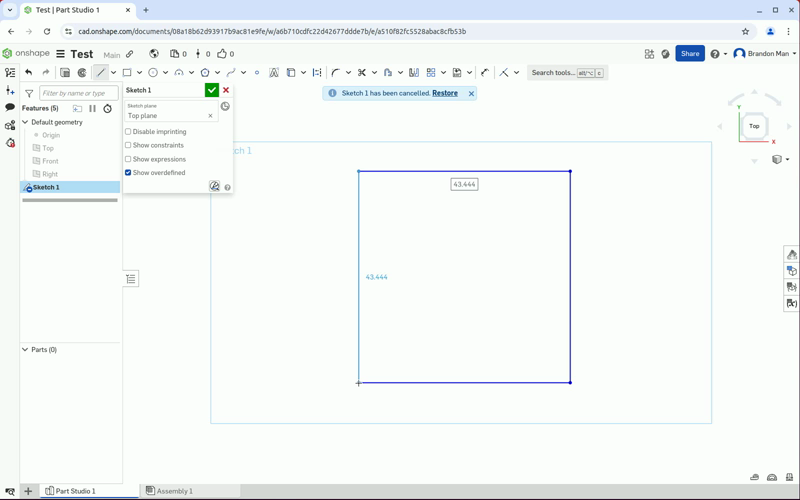
key(esc)
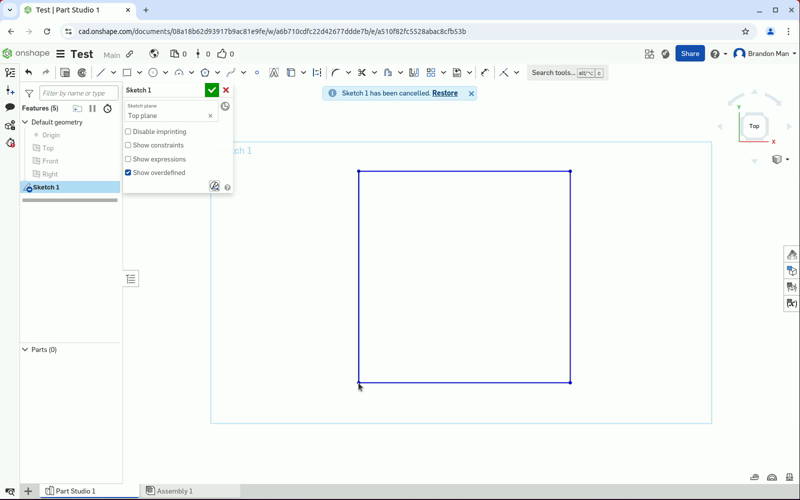
mouse_move(483, 216)
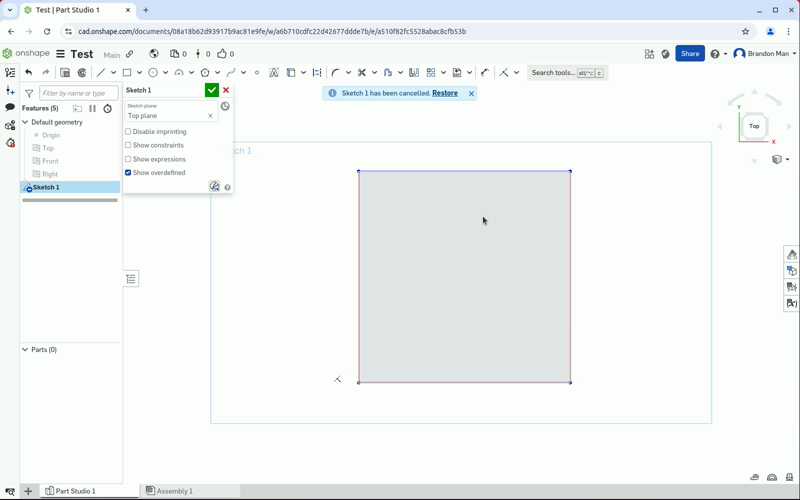
click(483, 216)
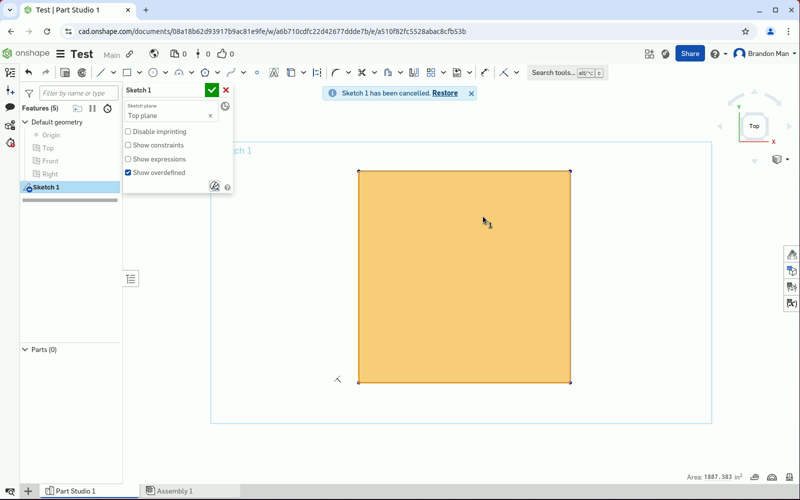
mouse_move(73, 352)
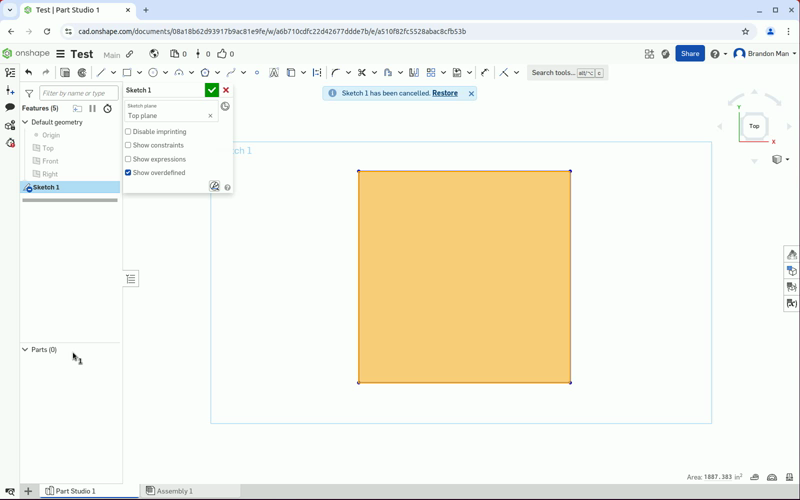
key(shift+y)
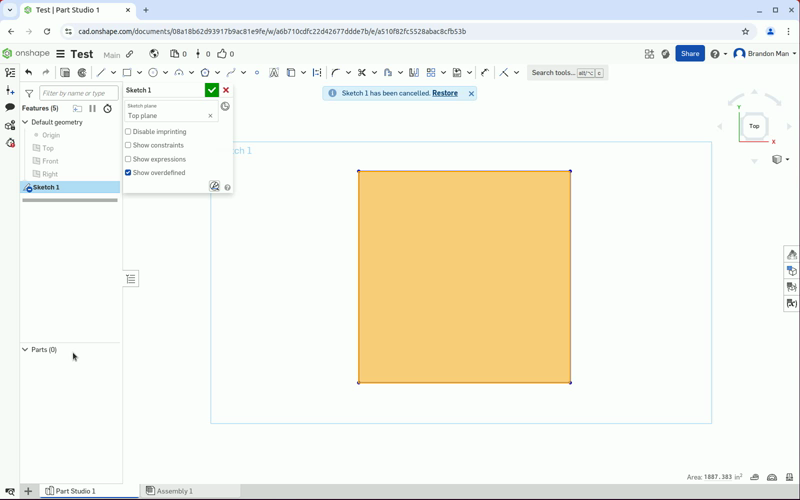
key(shift+e)
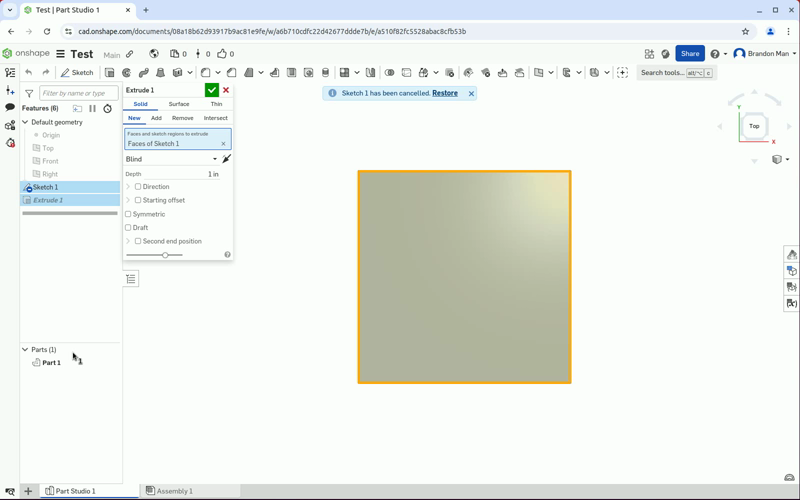
mouse_move(143, 106)
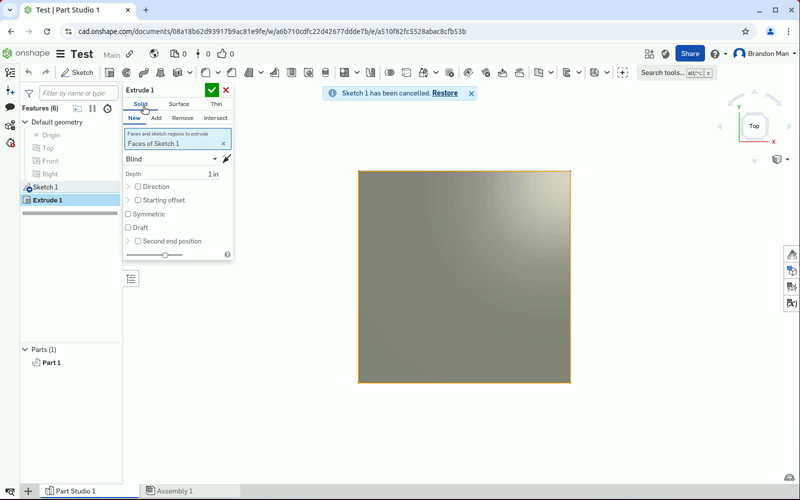
click(143, 106)
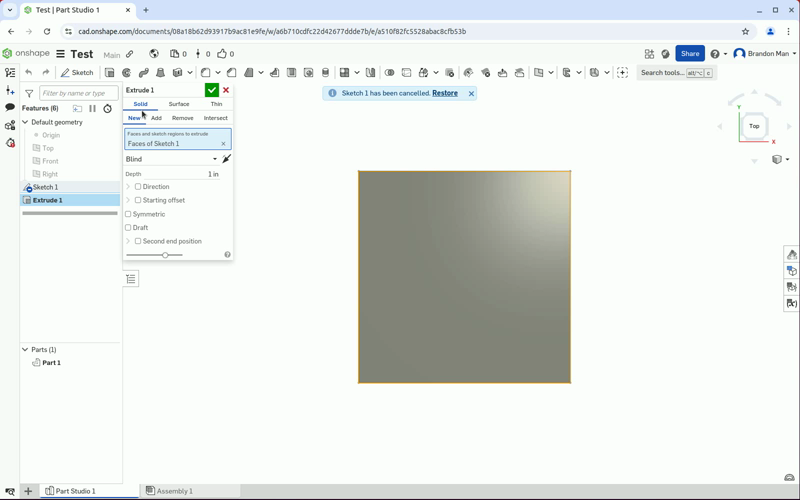
mouse_move(137, 120)
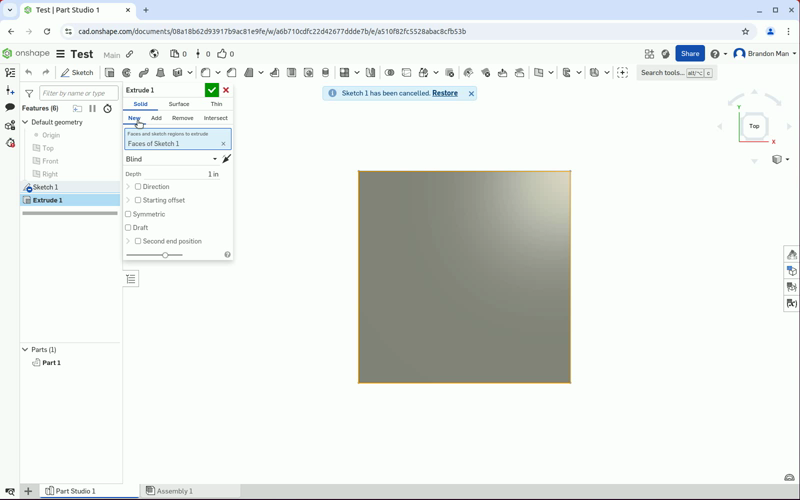
click(137, 120)
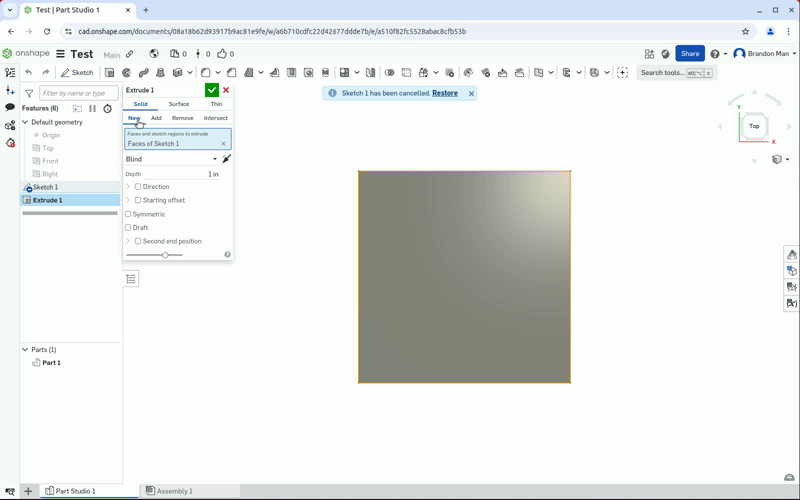
key(tab, 4)
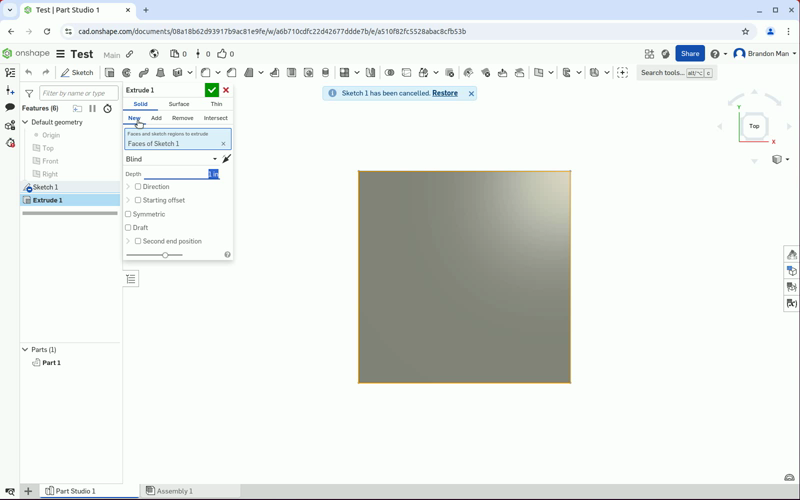
text(14.202)
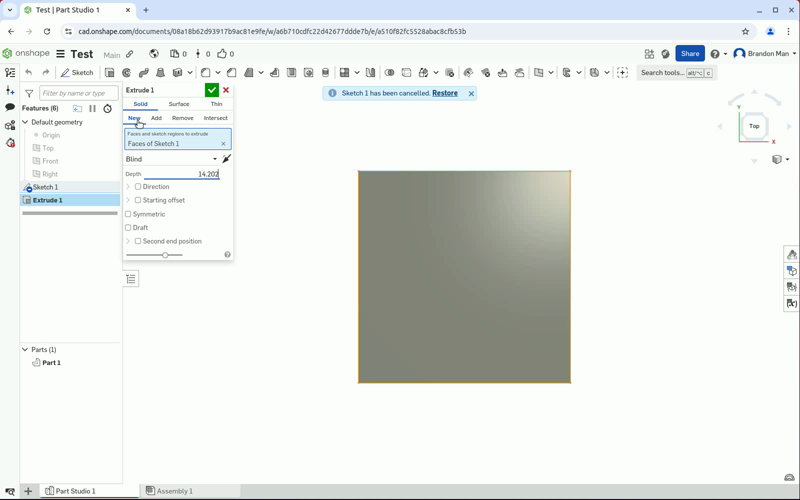
key(enter)
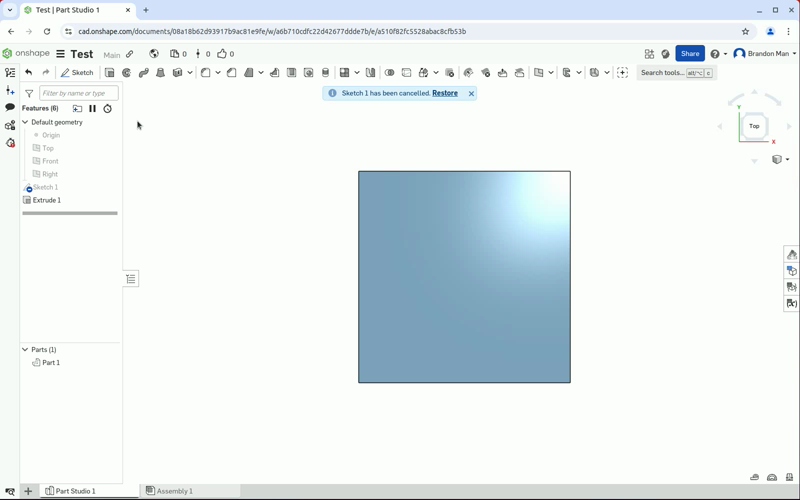
key(shift+h)
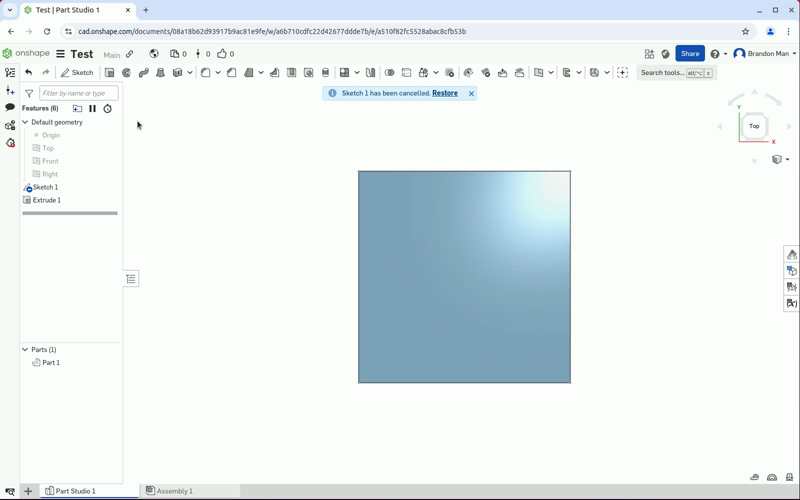
key(shift+h)
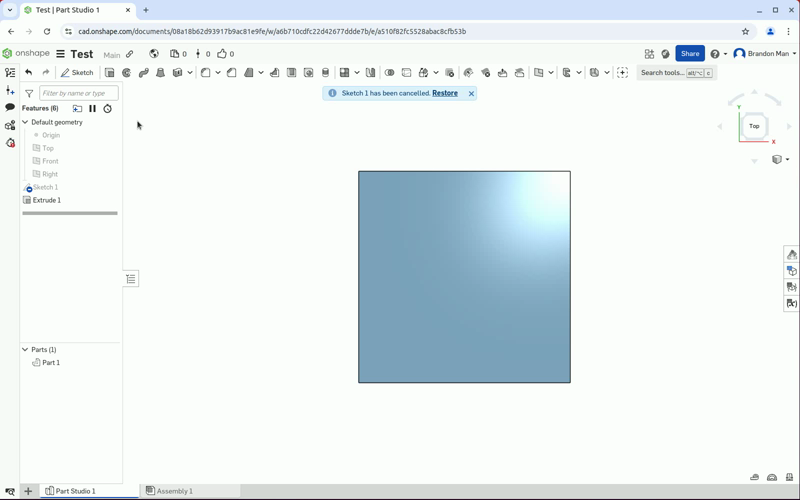
mouse_move(73, 189)
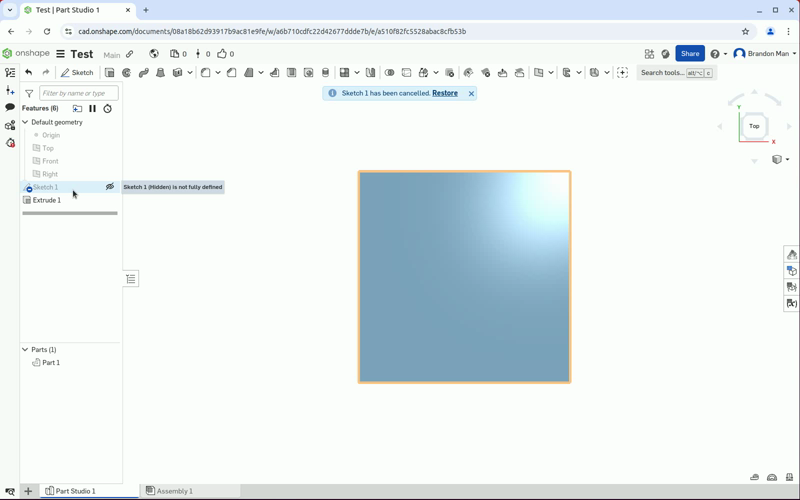
click(73, 189)
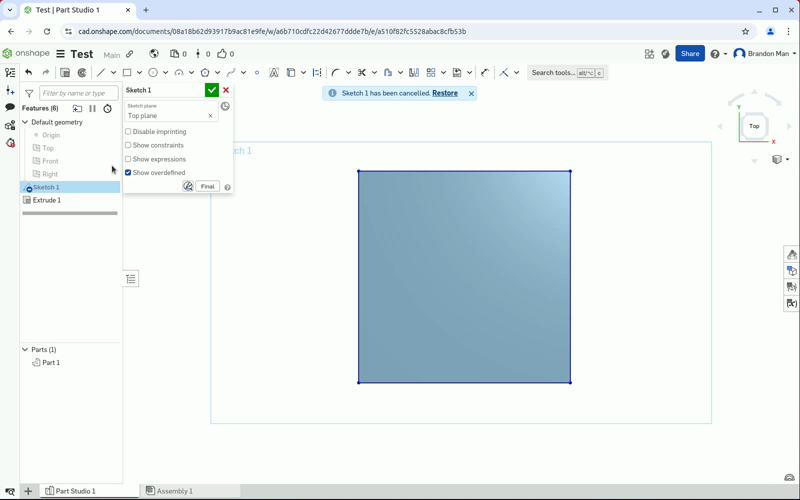
mouse_move(229, 92)
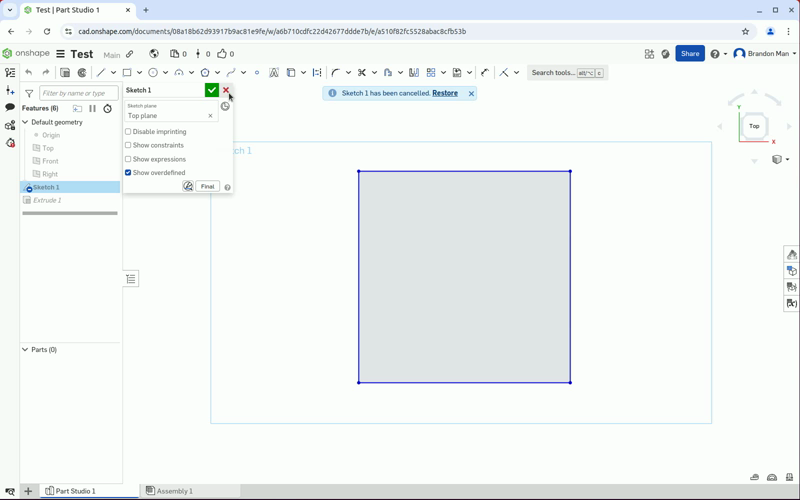
click(229, 92)
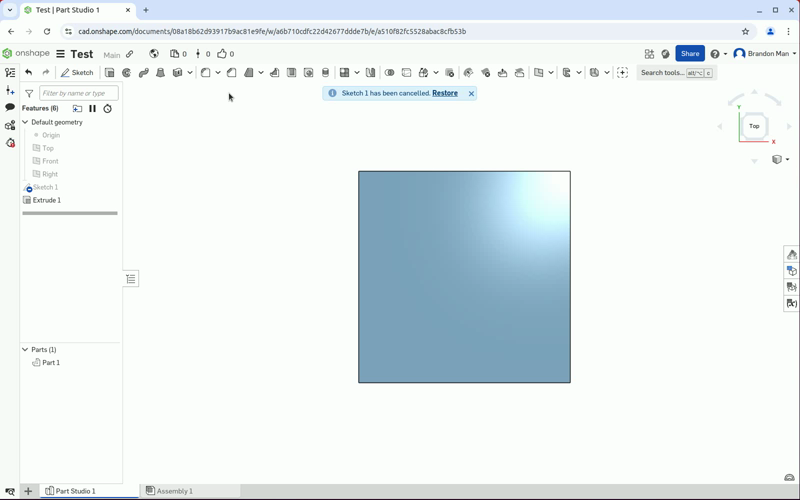
mouse_move(541, 75)
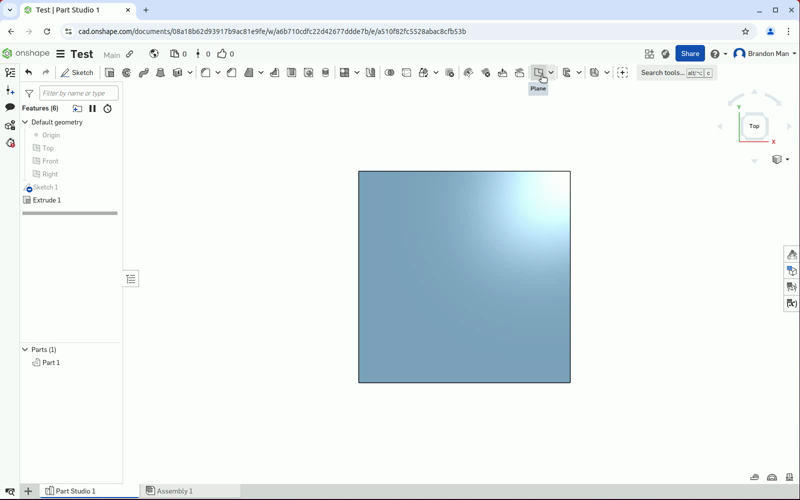
click(541, 75)
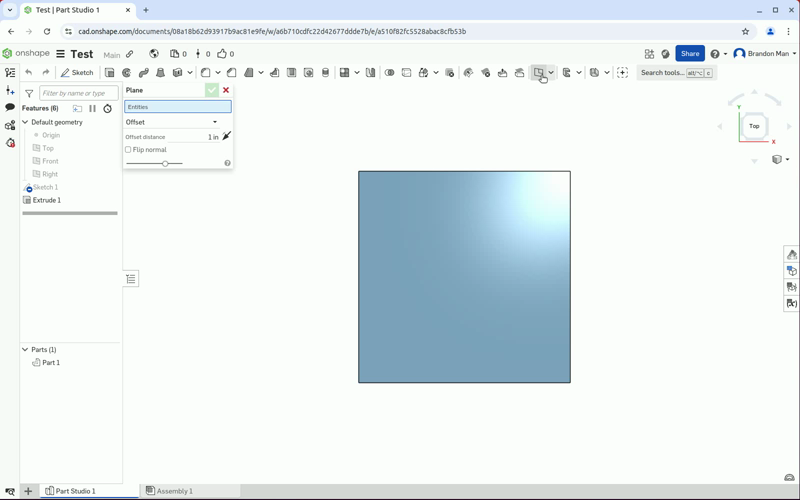
mouse_move(73, 150)
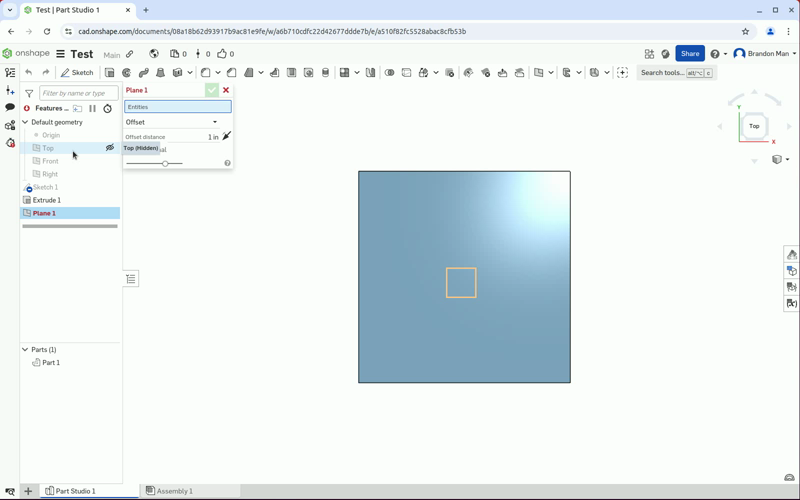
click(73, 150)
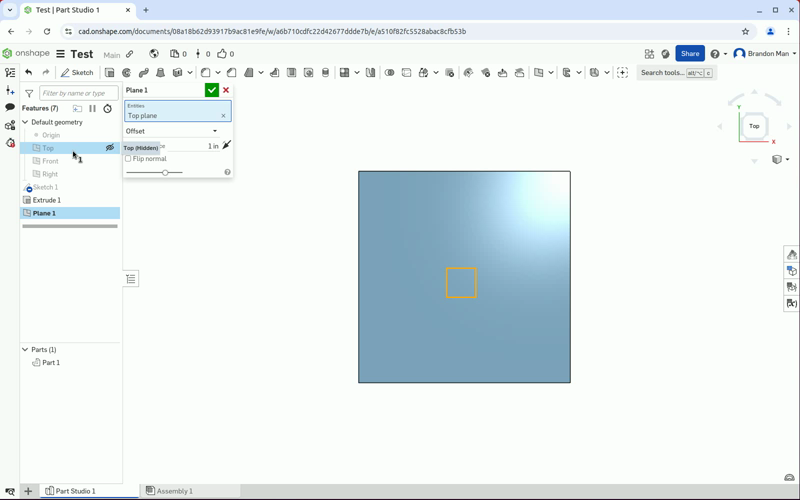
key(tab, 2)
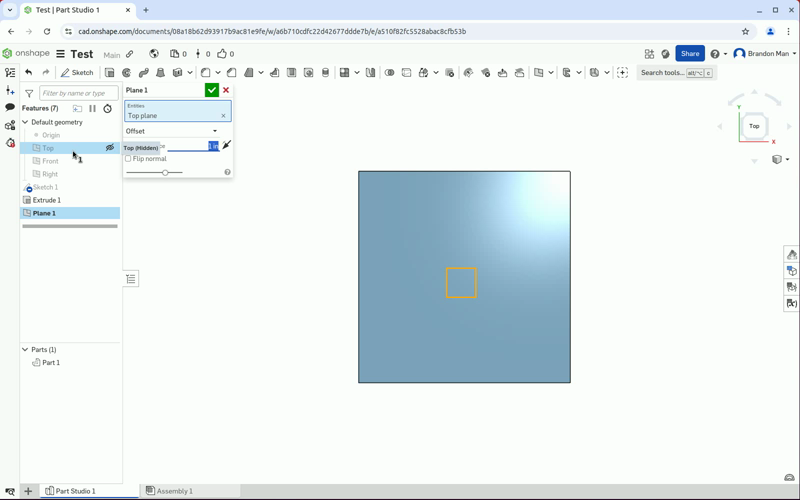
text(14.204)
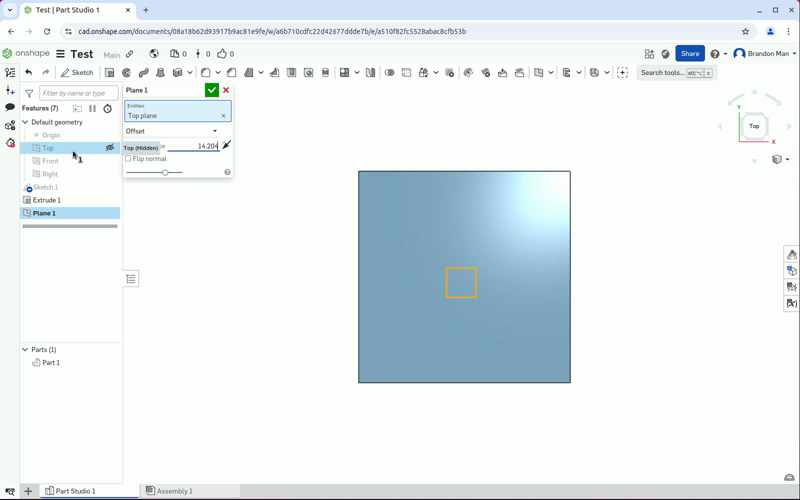
key(enter, 2)
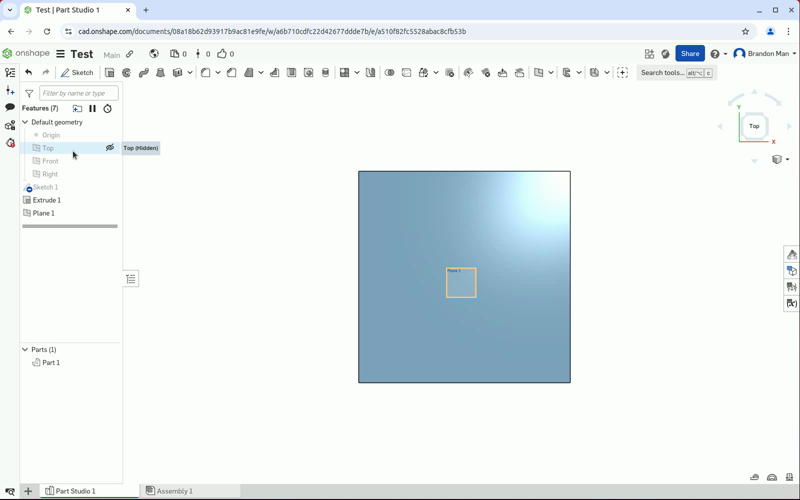
key(shift+s)
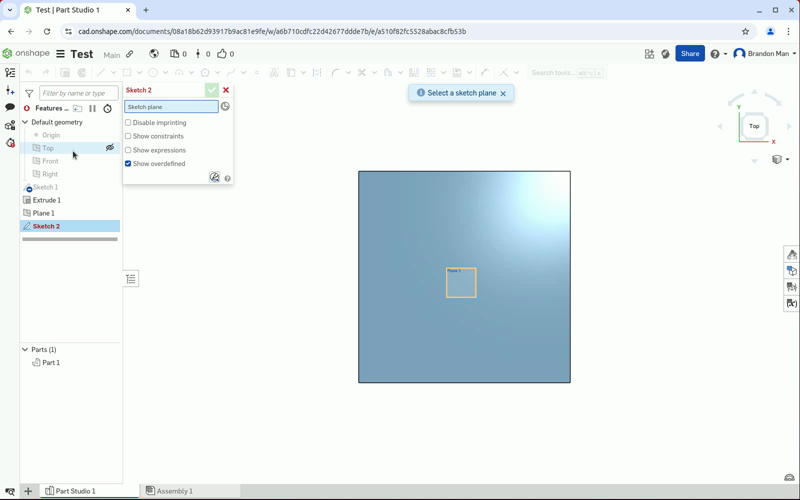
mouse_move(73, 215)
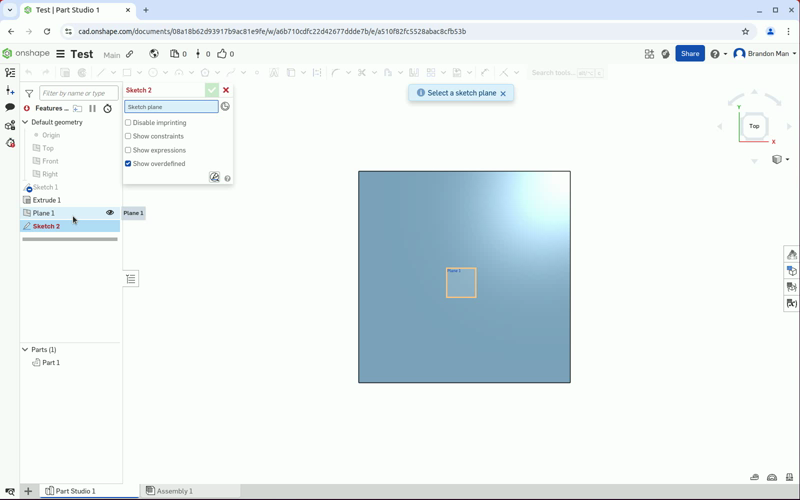
click(73, 215)
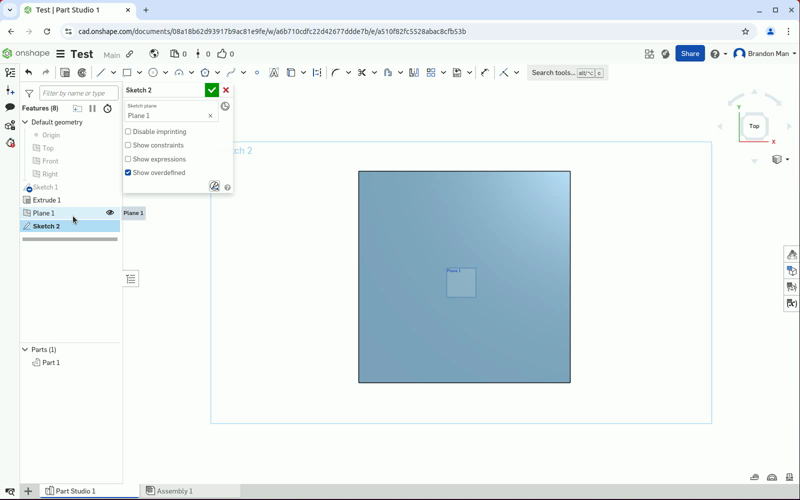
mouse_move(73, 352)
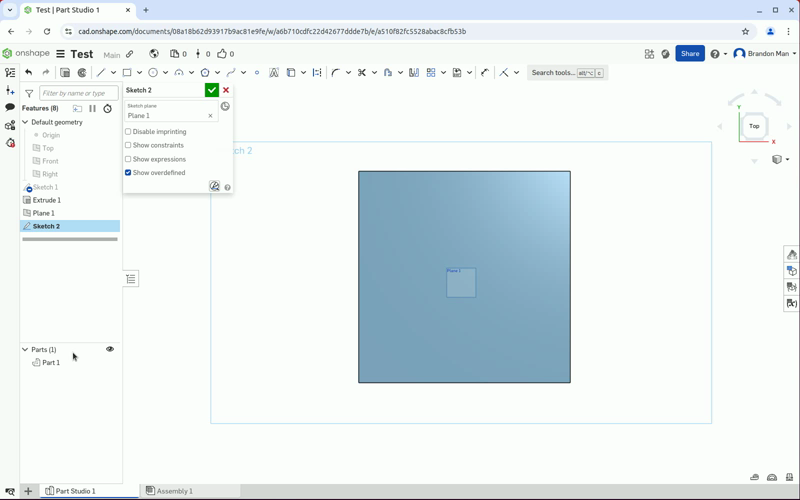
key(y)
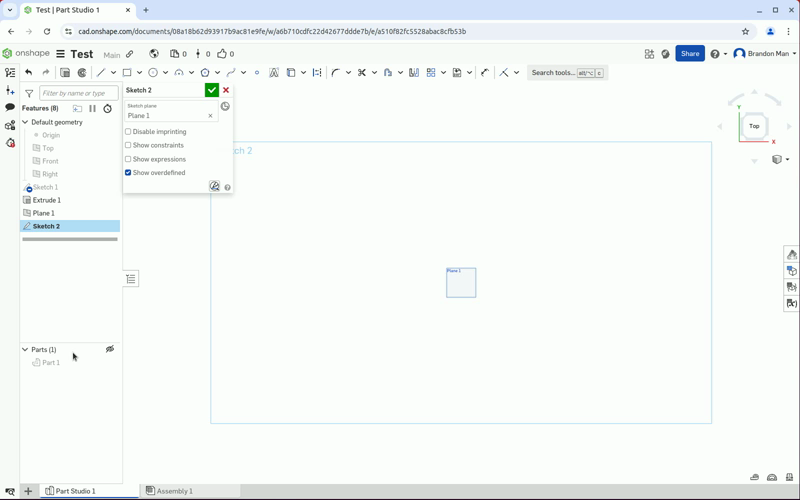
key(l)
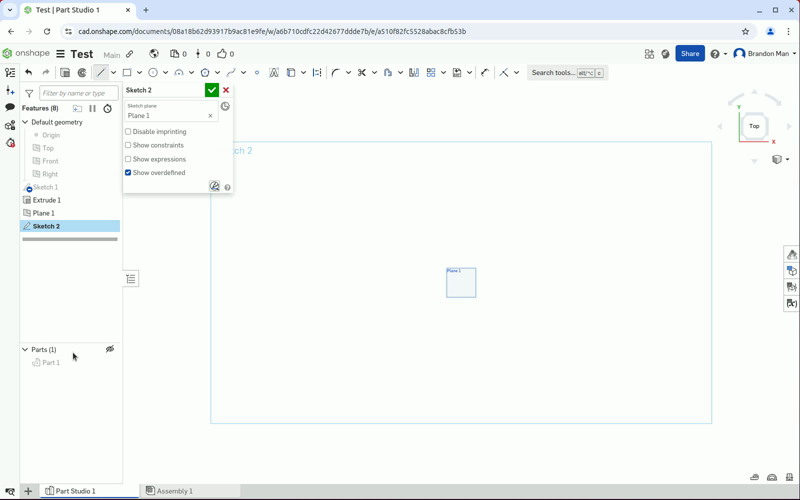
key_down(shift)
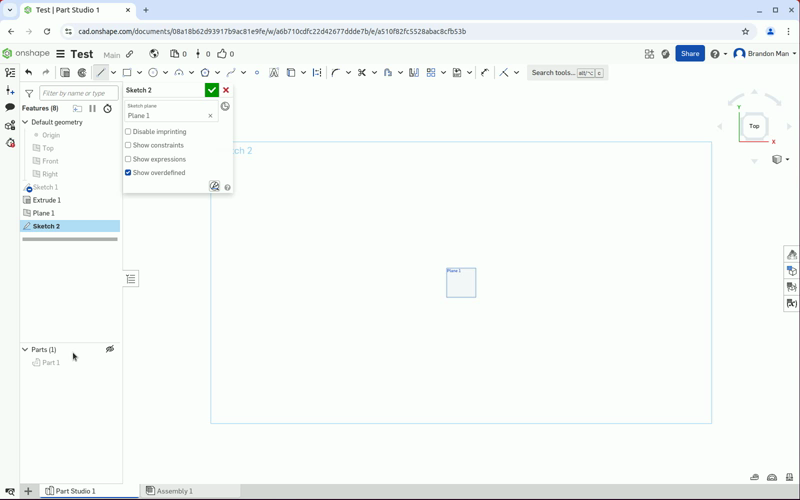
mouse_move(407, 282)
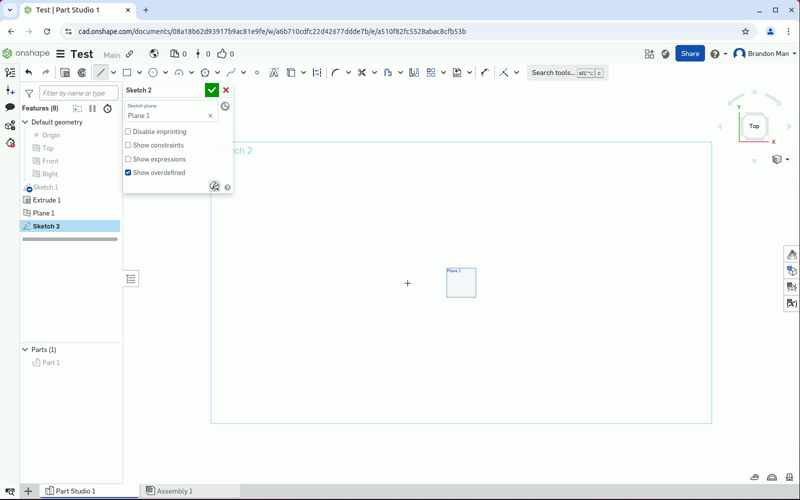
click(407, 282)
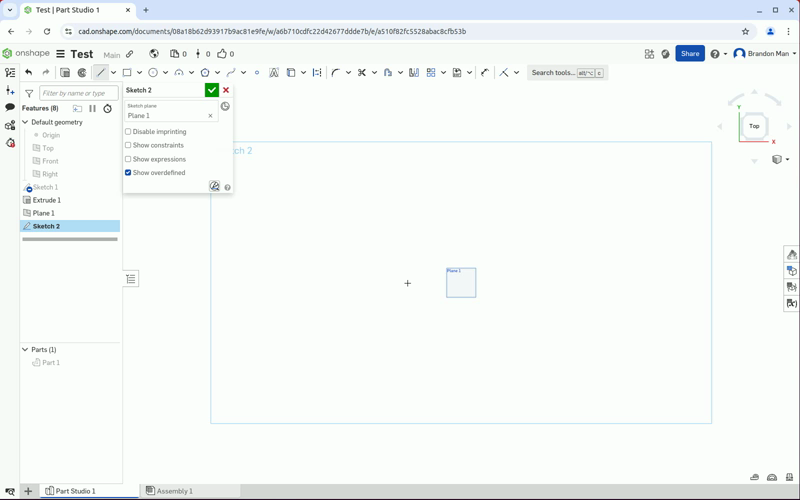
key_up(shift)
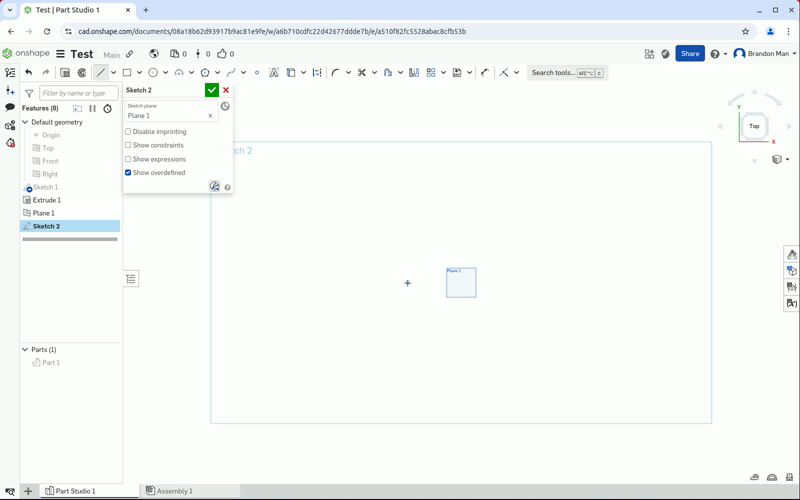
key_down(shift)
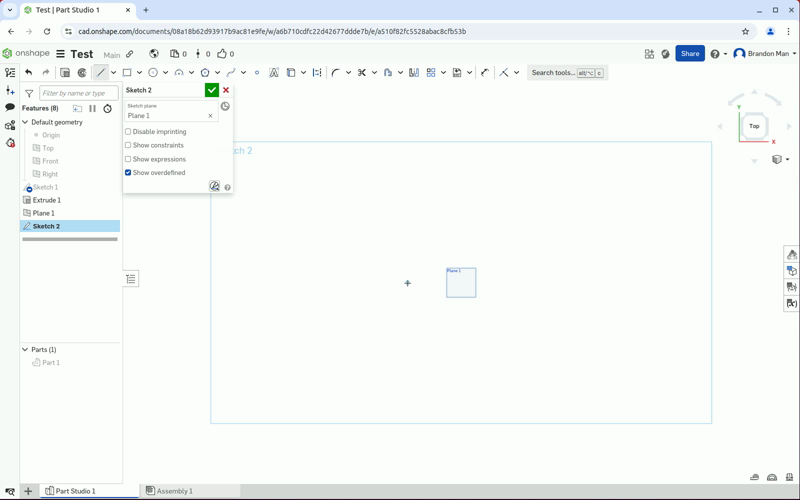
mouse_move(437, 282)
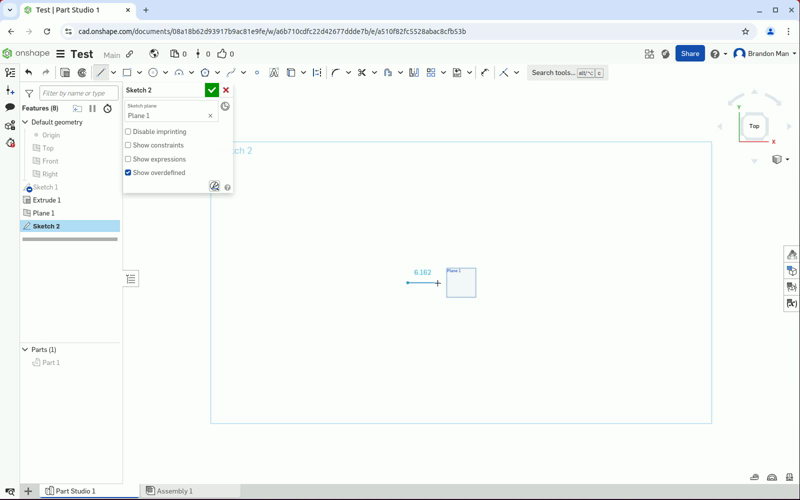
mouse_move(434, 328)
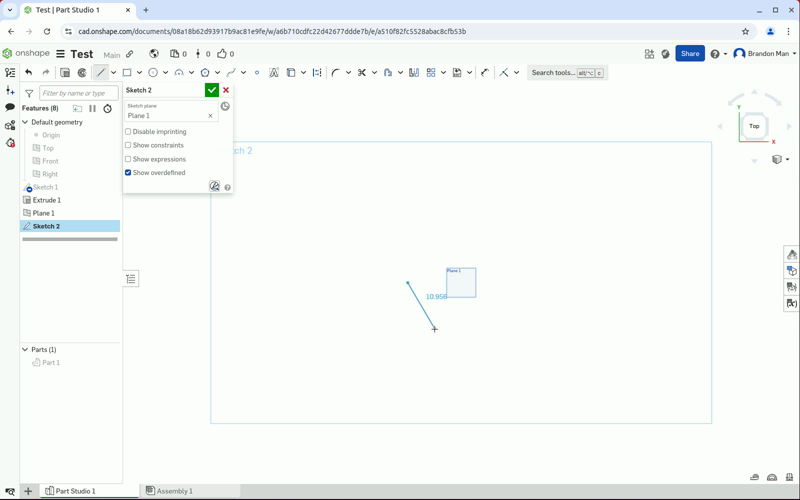
click(434, 328)
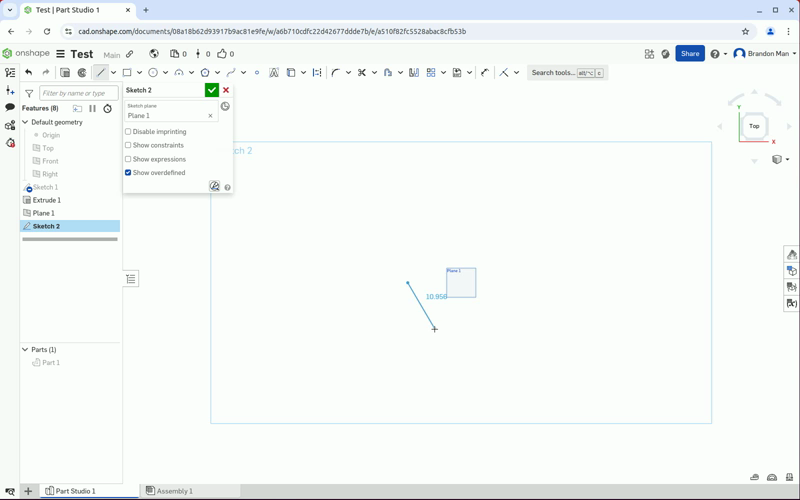
key_up(shift)
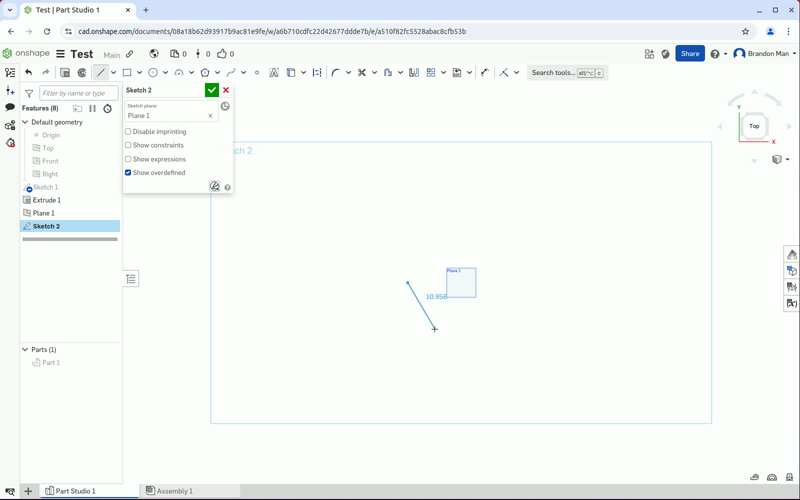
key_down(shift)
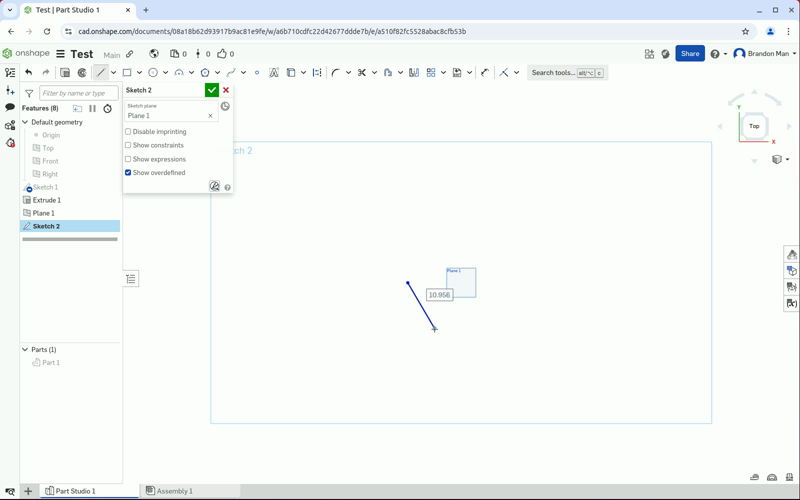
mouse_move(464, 328)
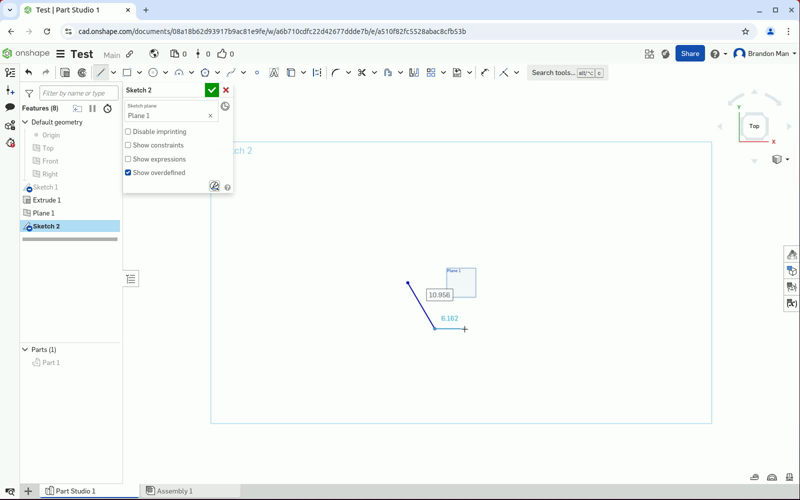
mouse_move(486, 328)
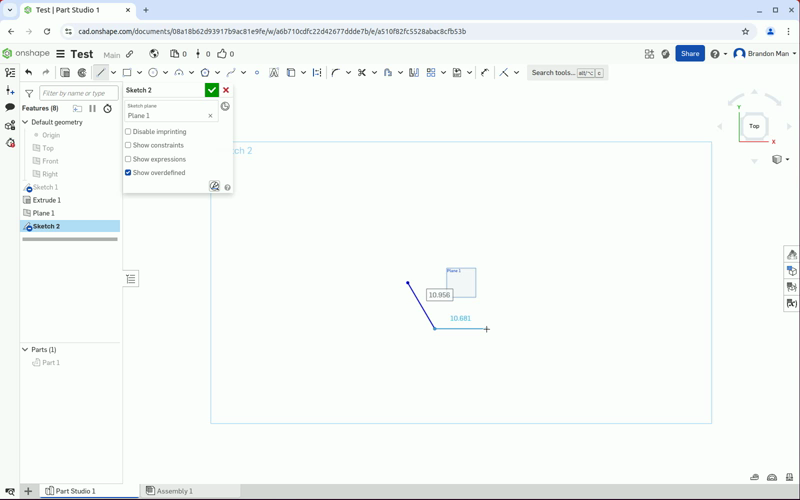
click(486, 328)
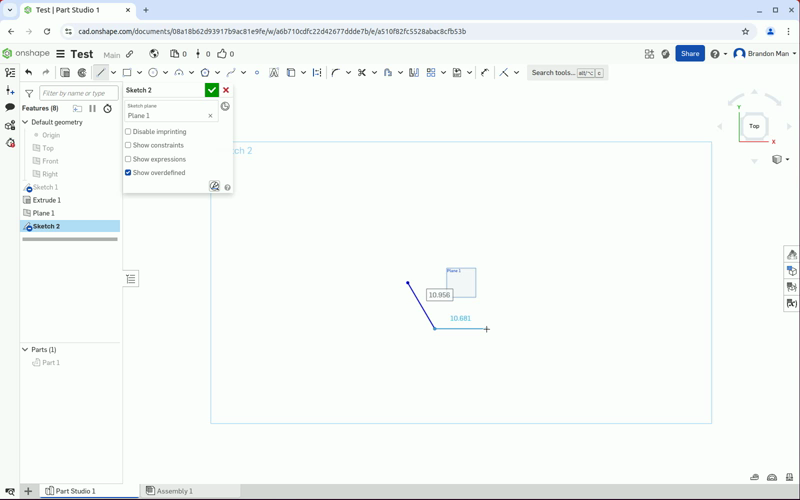
key_up(shift)
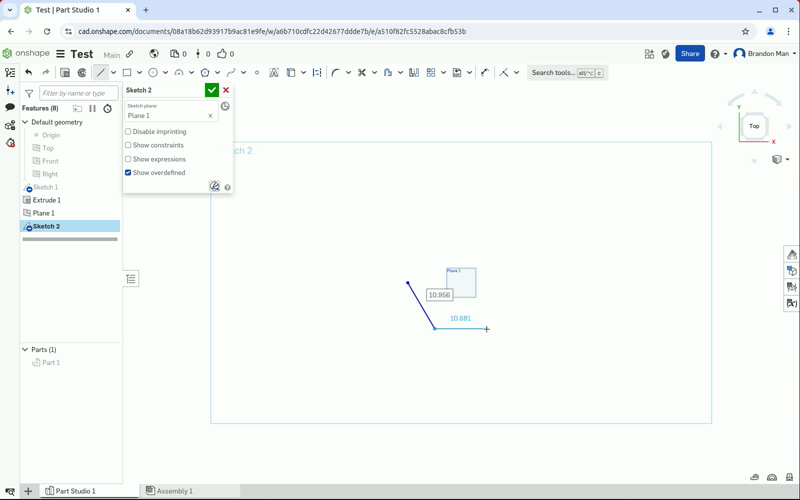
key_down(shift)
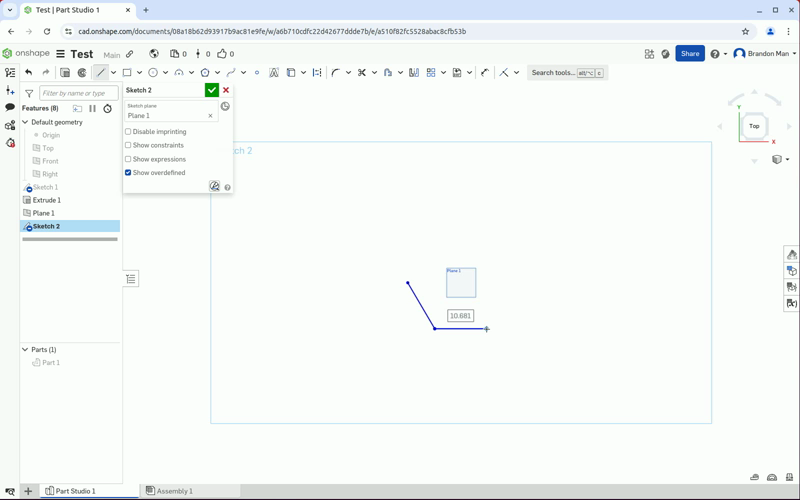
mouse_move(516, 328)
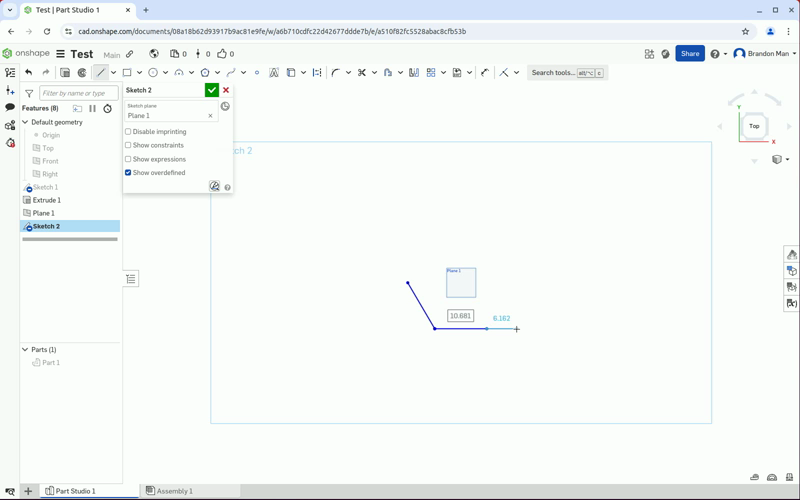
mouse_move(513, 282)
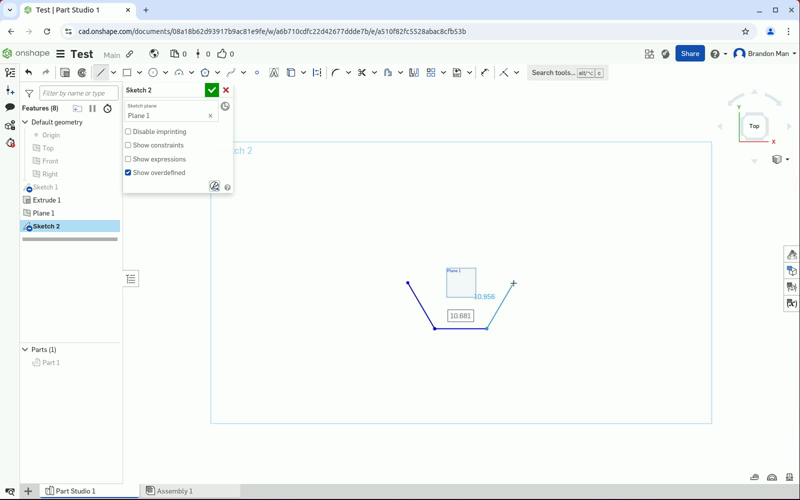
click(513, 282)
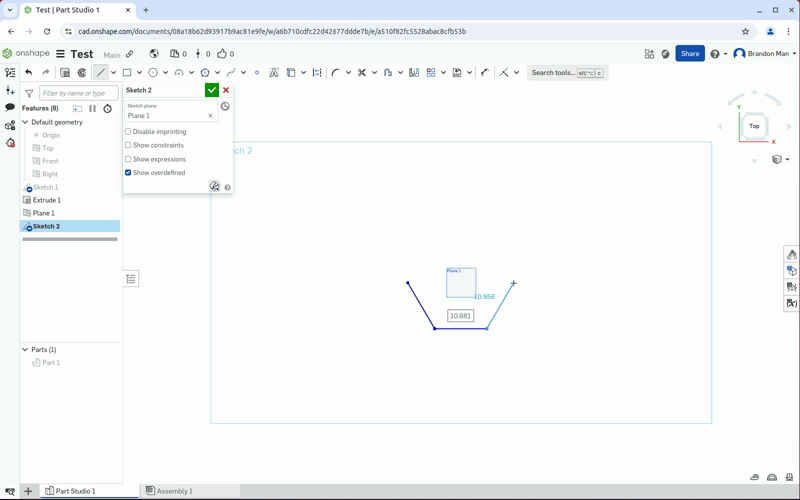
key_up(shift)
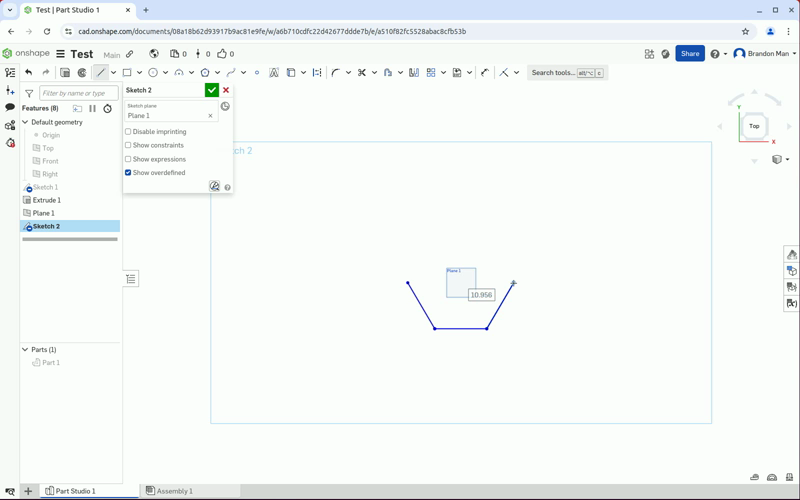
key_down(shift)
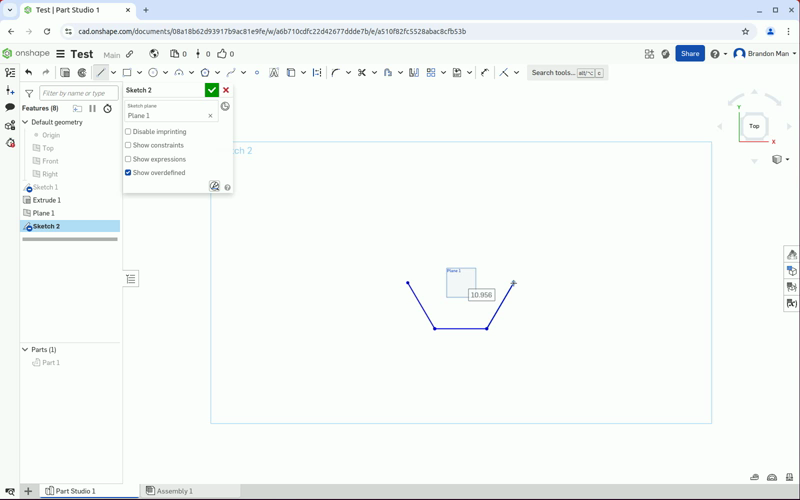
mouse_move(543, 282)
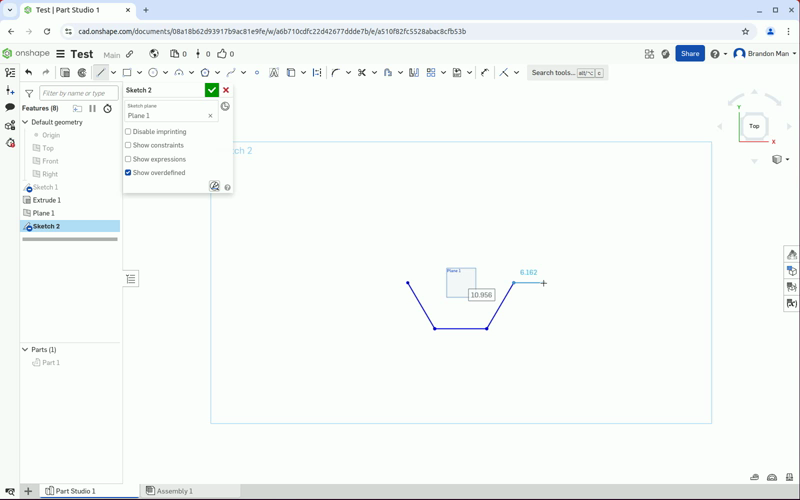
mouse_move(486, 237)
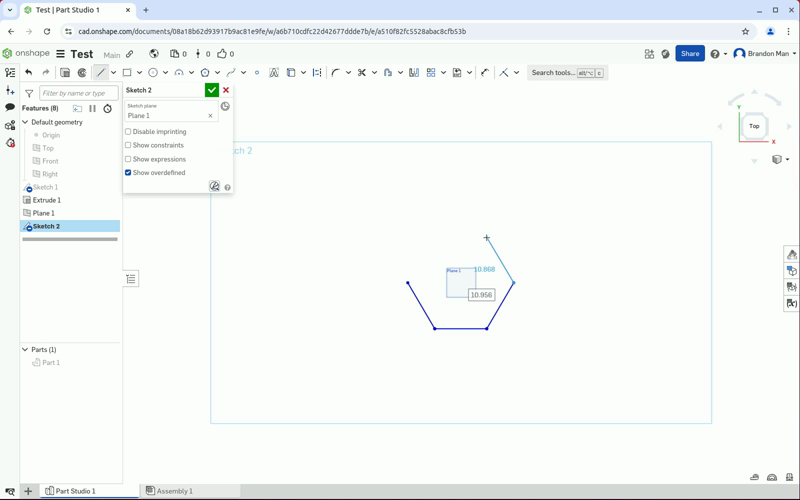
click(486, 237)
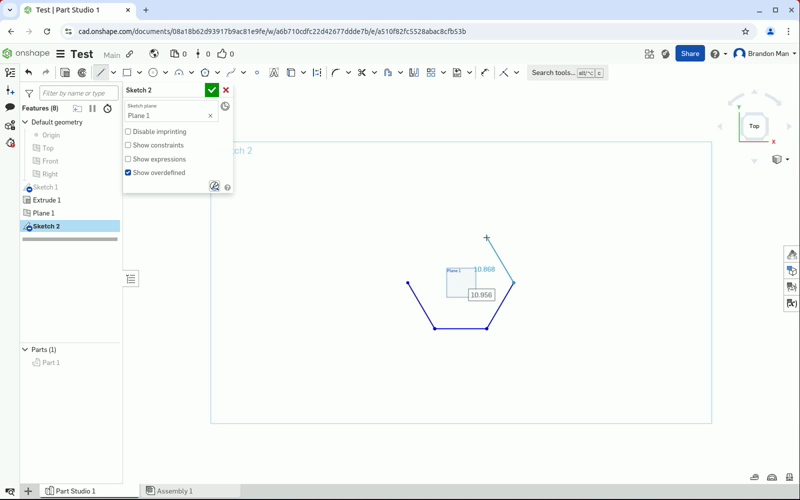
key_up(shift)
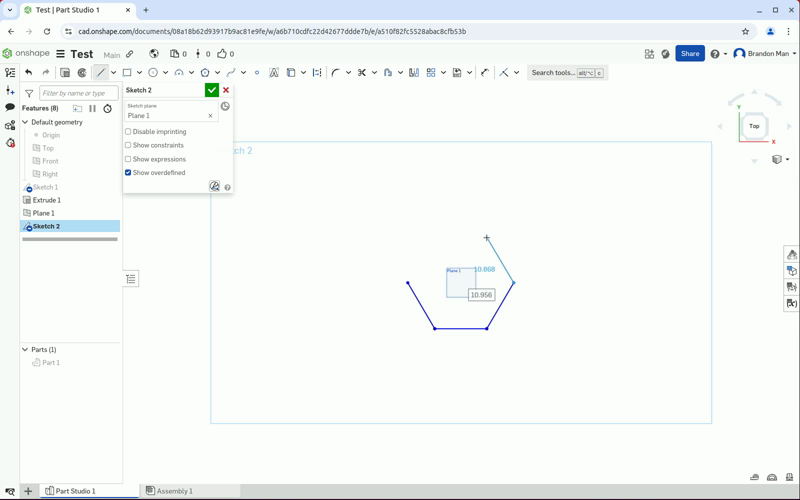
key_down(shift)
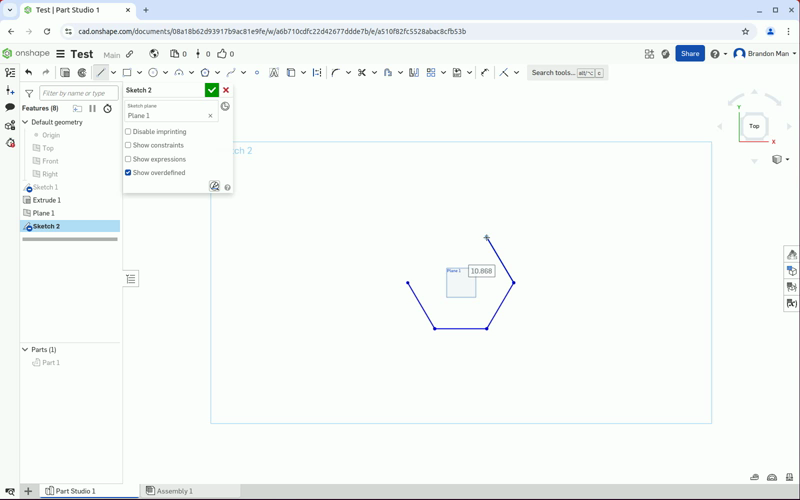
mouse_move(516, 237)
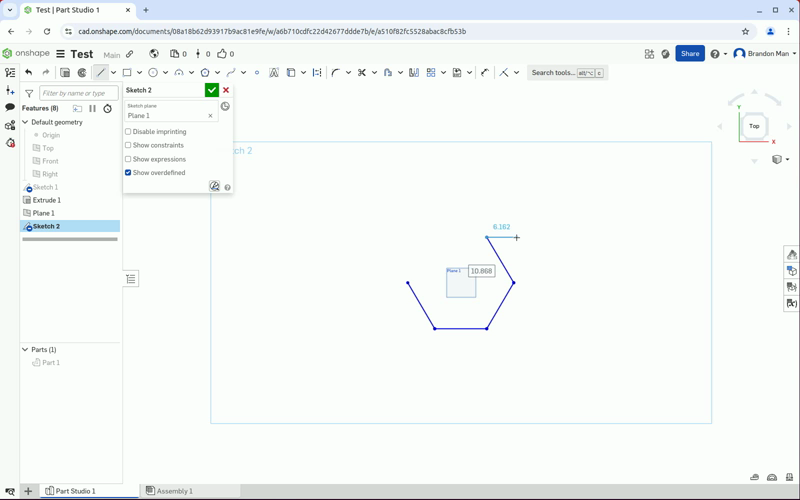
mouse_move(434, 237)
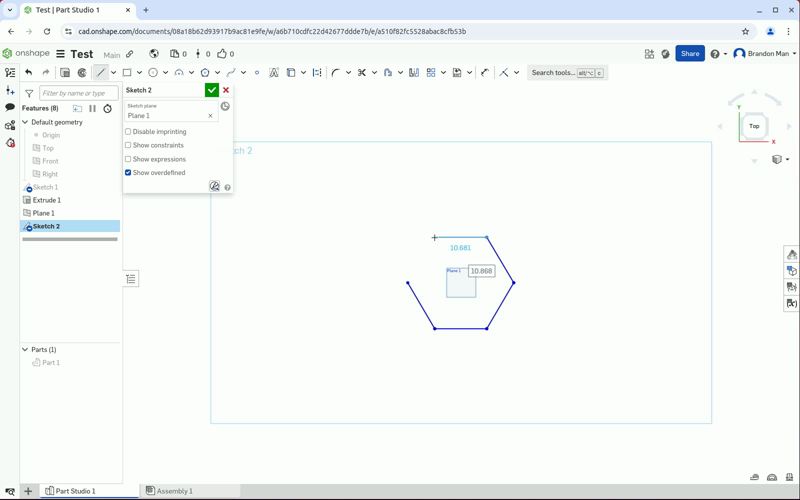
click(434, 237)
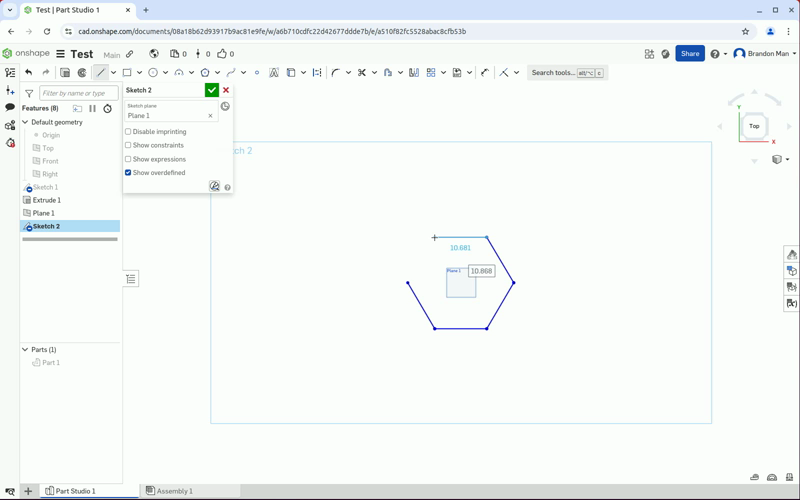
key_up(shift)
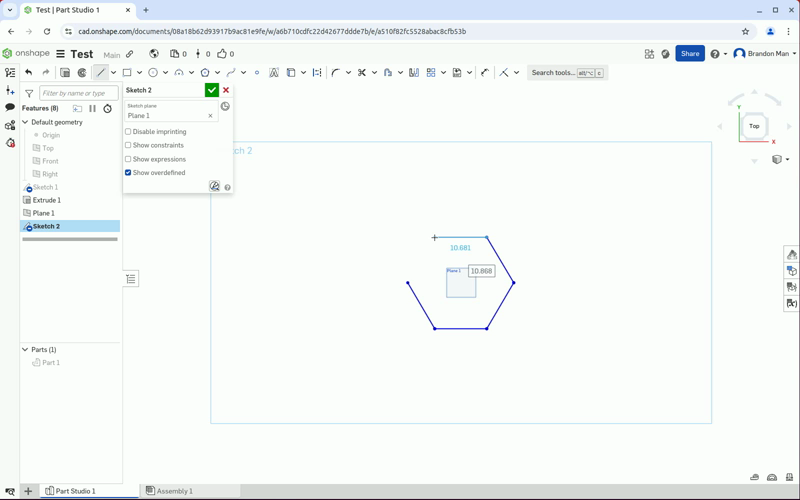
mouse_move(464, 237)
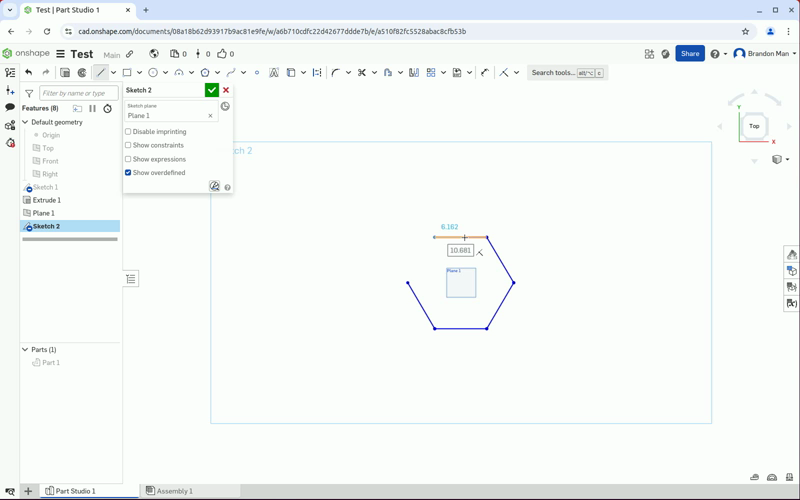
key_down(shift)
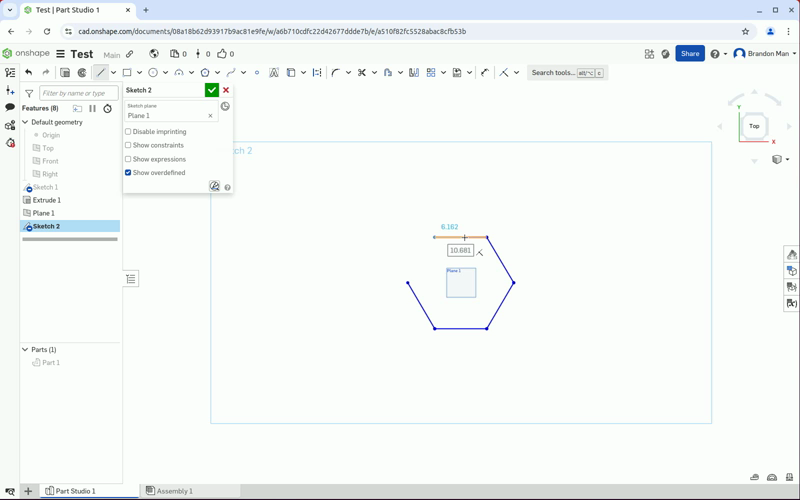
mouse_move(407, 282)
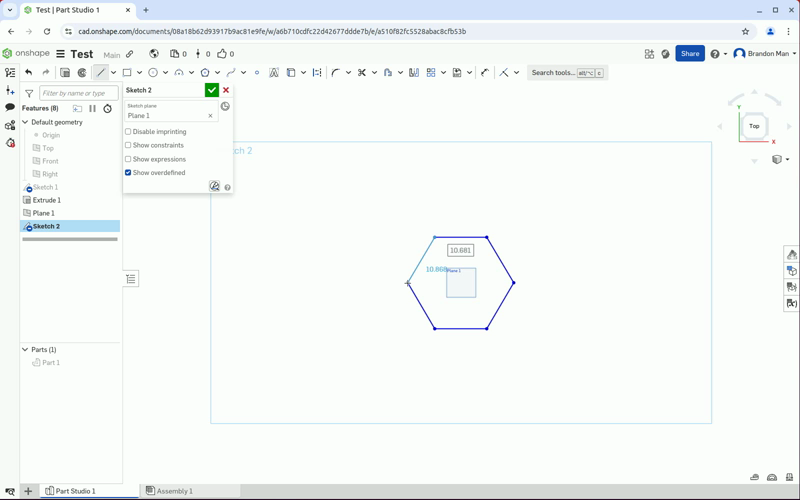
key_up(shift)
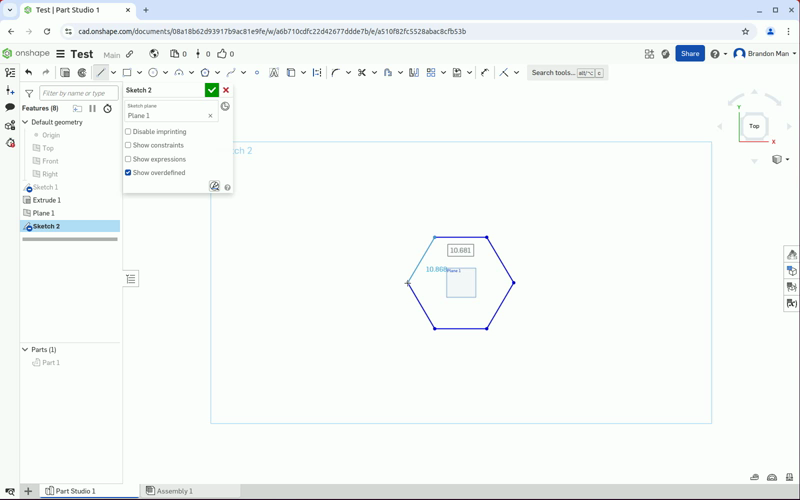
click(407, 282)
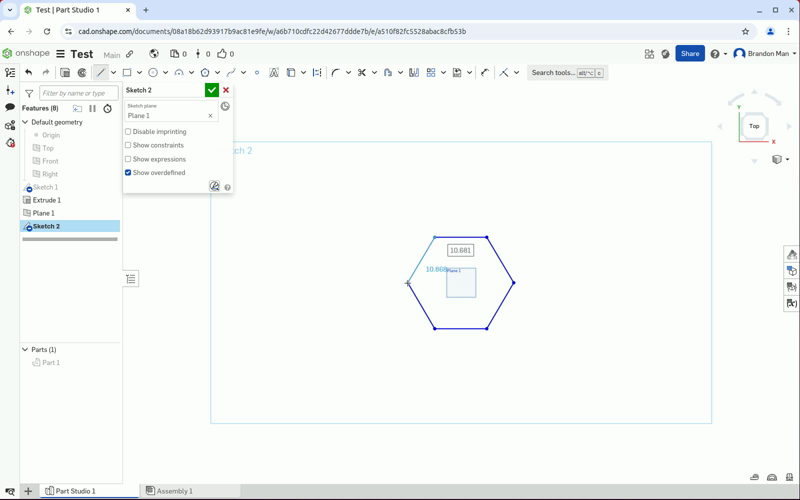
key(esc)
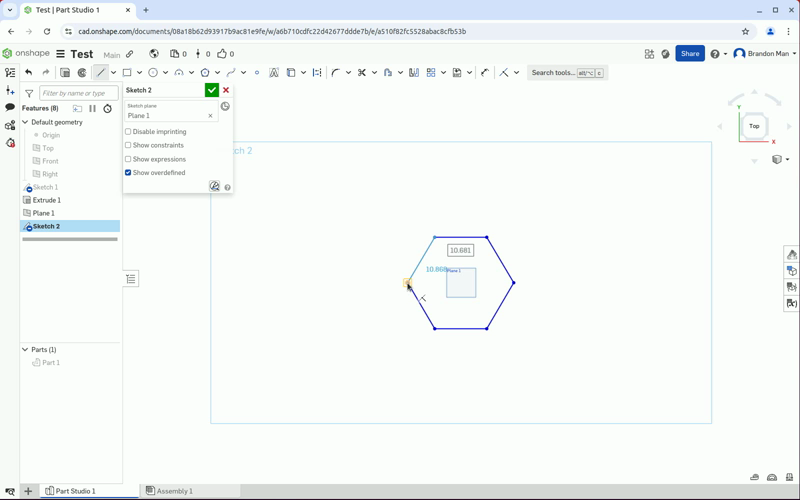
mouse_move(449, 294)
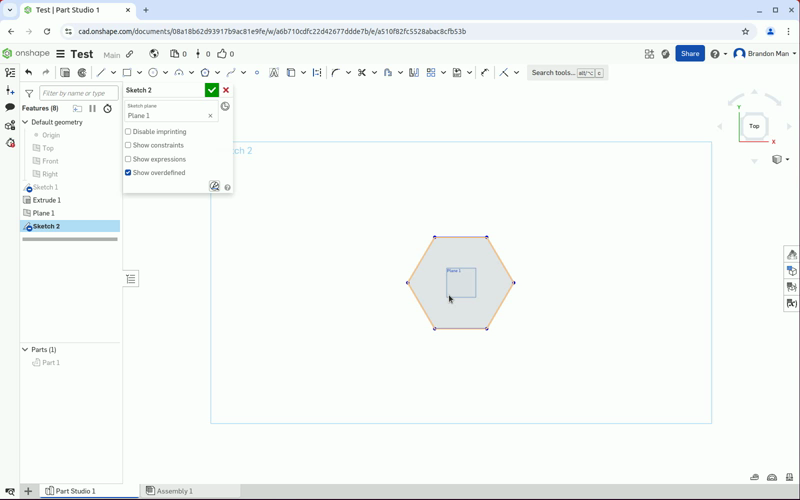
click(449, 294)
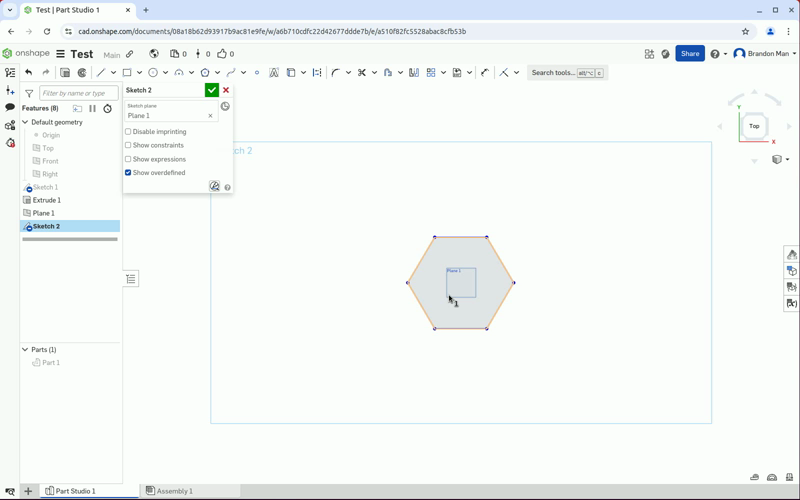
mouse_move(73, 352)
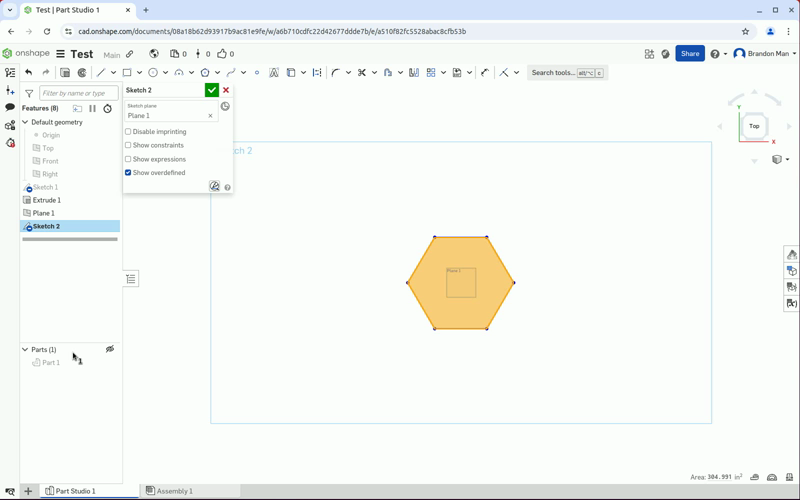
key(shift+y)
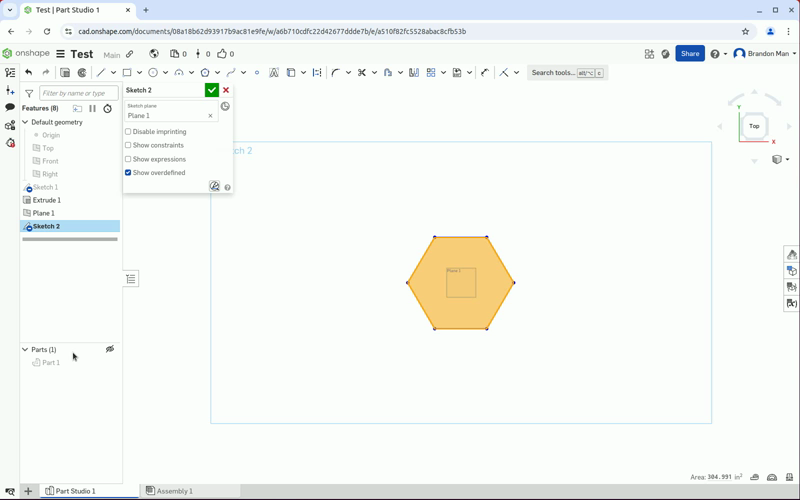
key(shift+e)
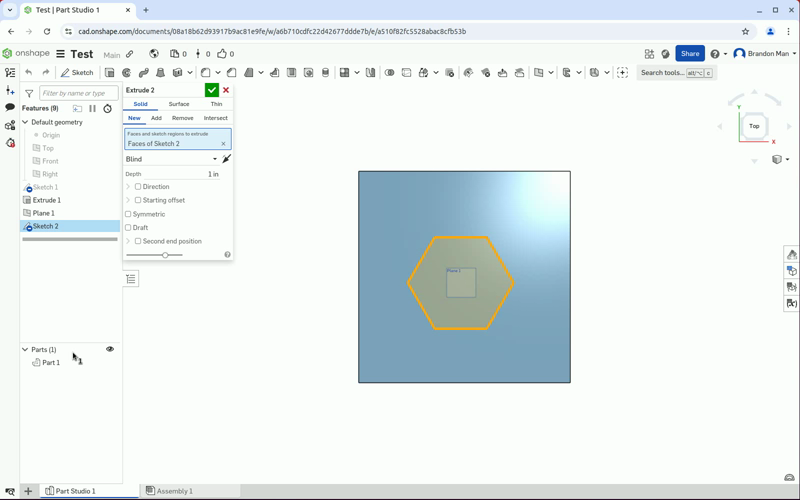
mouse_move(143, 106)
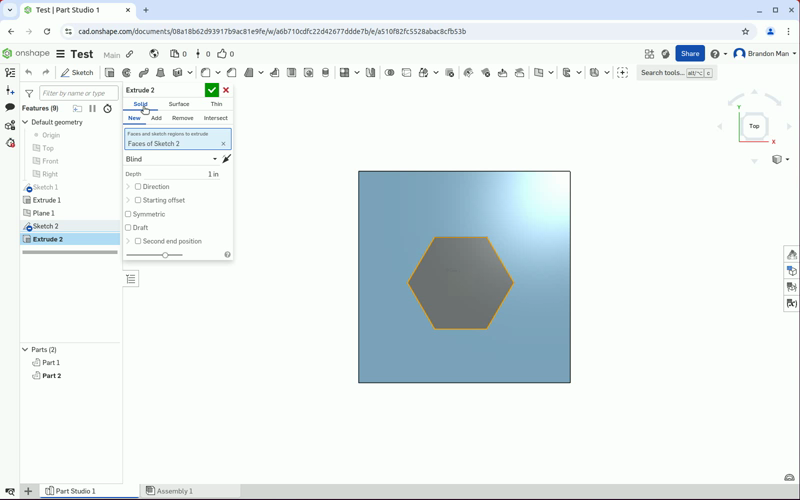
click(143, 106)
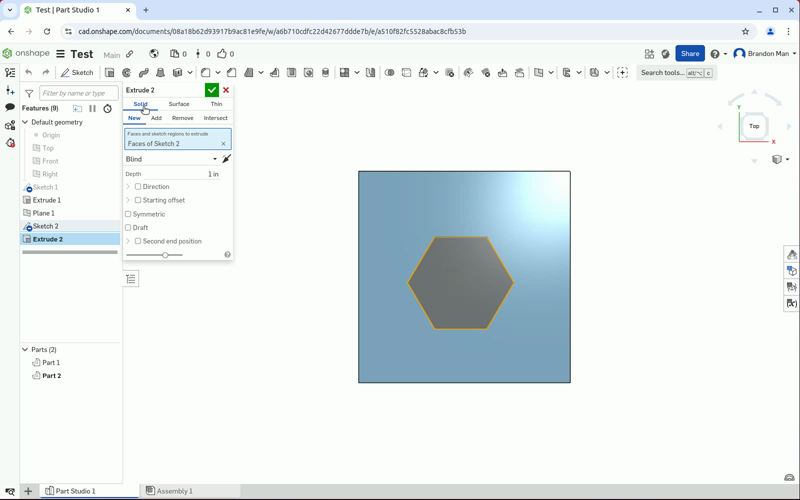
mouse_move(186, 120)
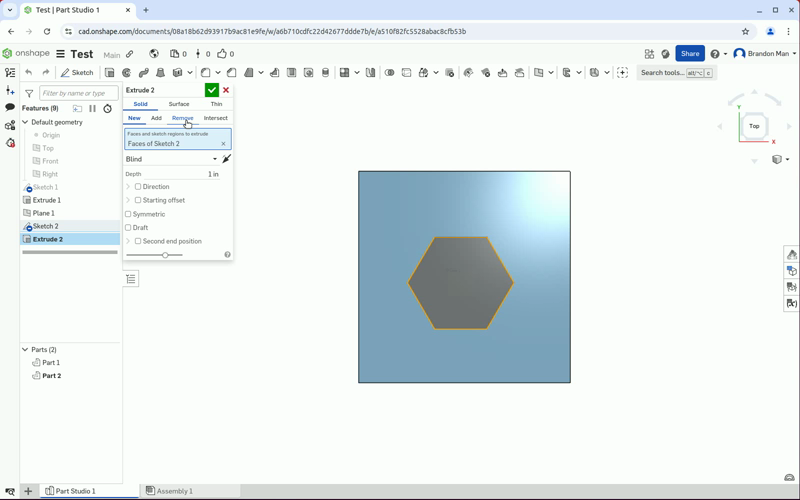
click(186, 120)
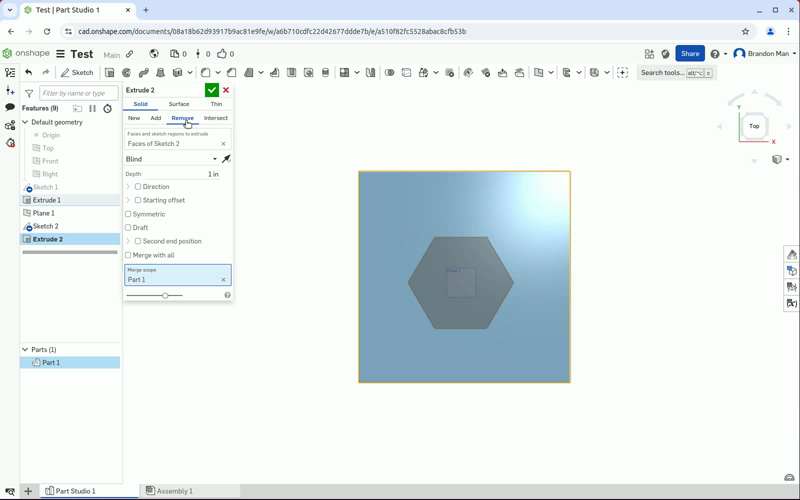
key(tab, 4)
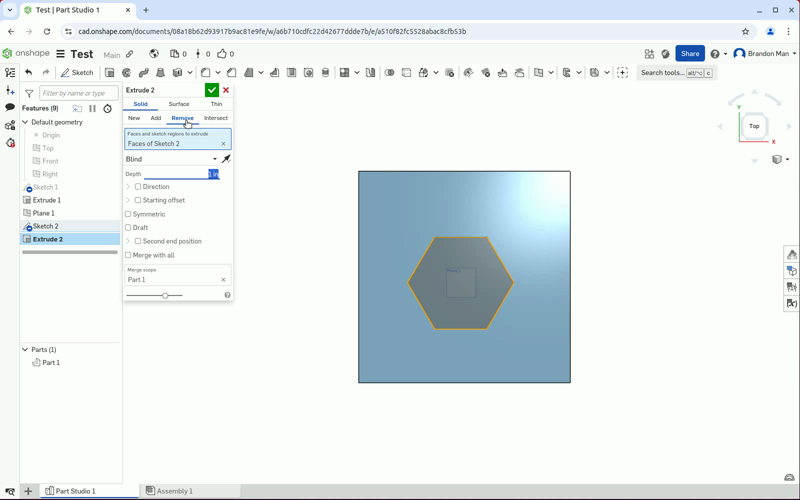
text(14.202)
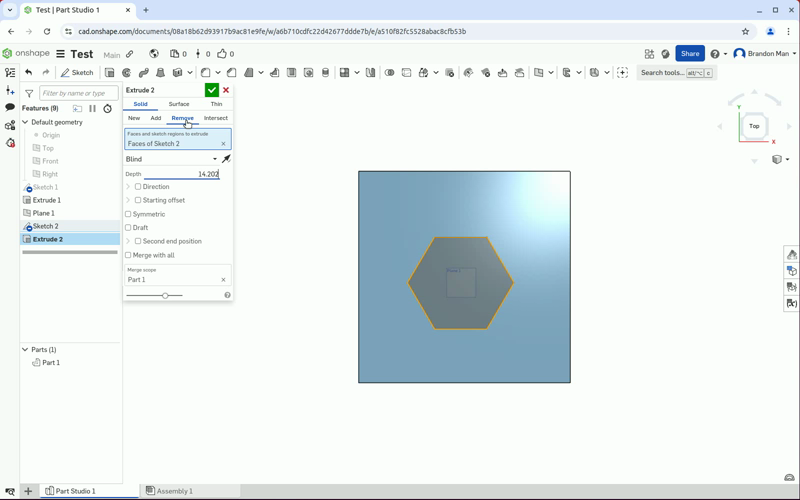
key(tab, 6)
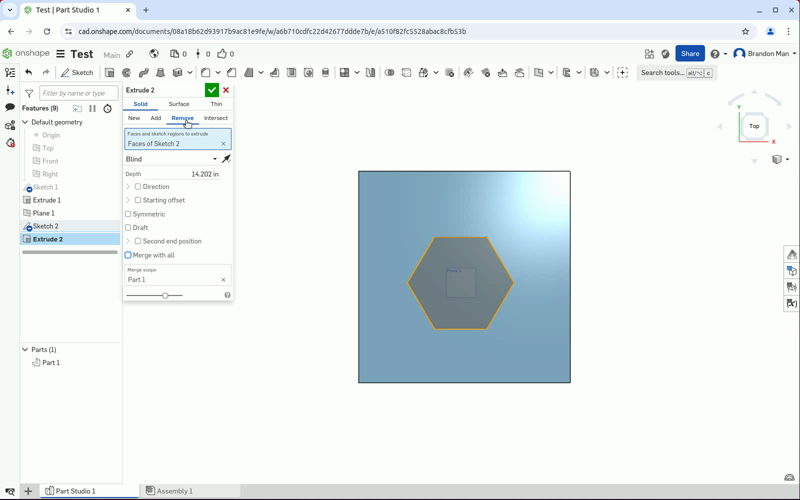
key(space)
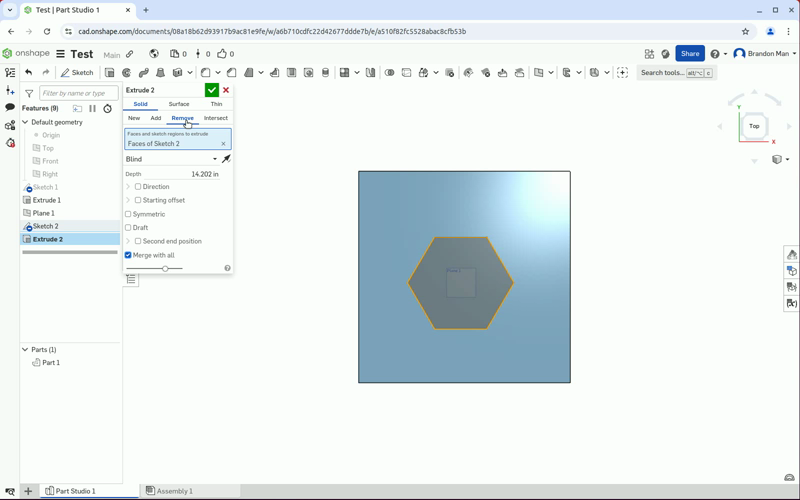
key(enter)
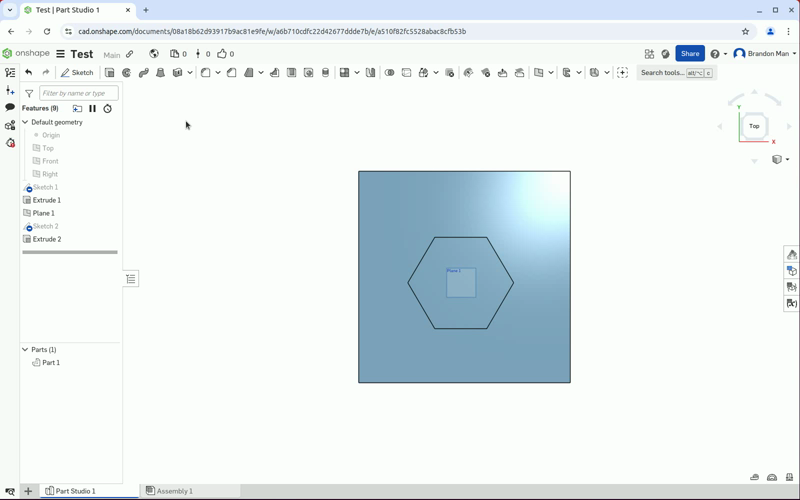
key(shift+h)
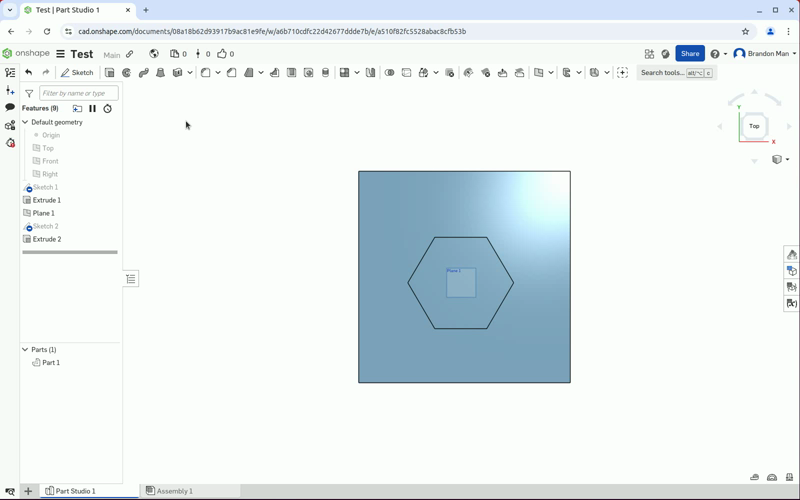
key(shift+h)
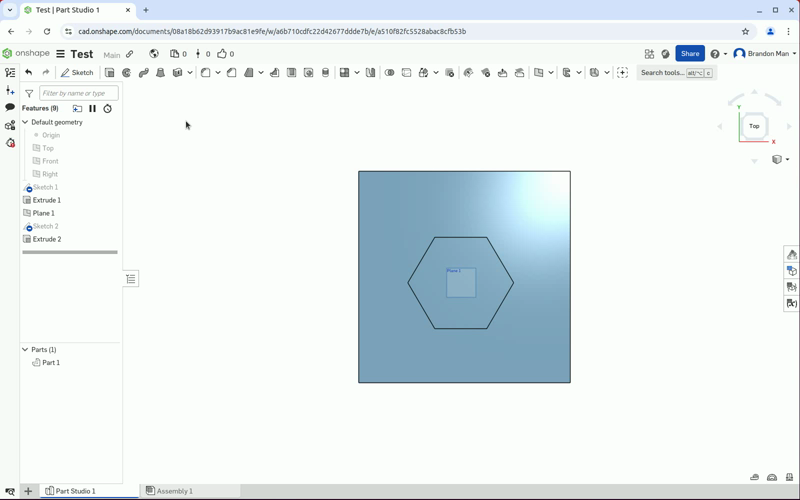
key(shift+7)
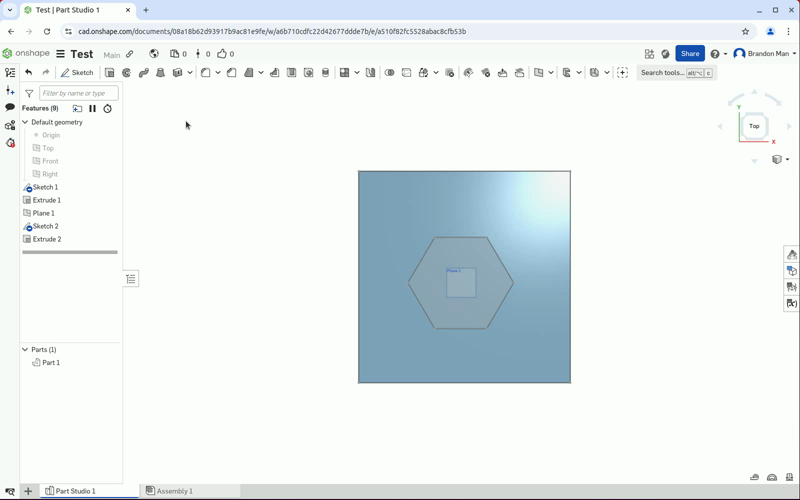
key(up, 3)
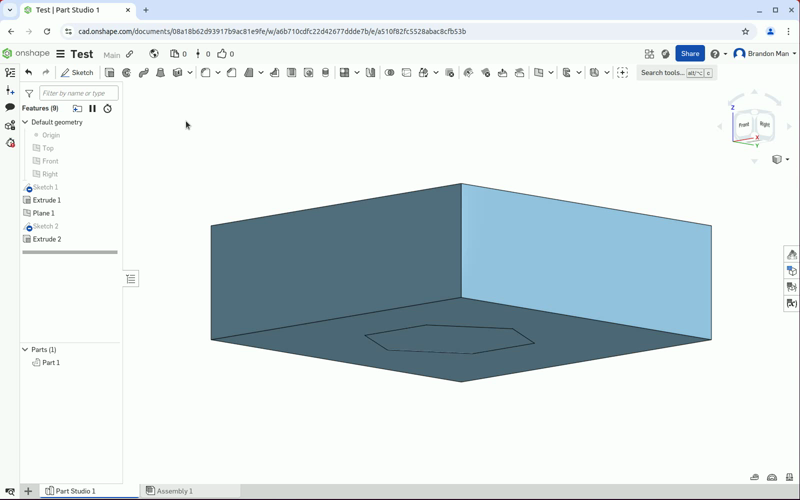
key(left, 3)
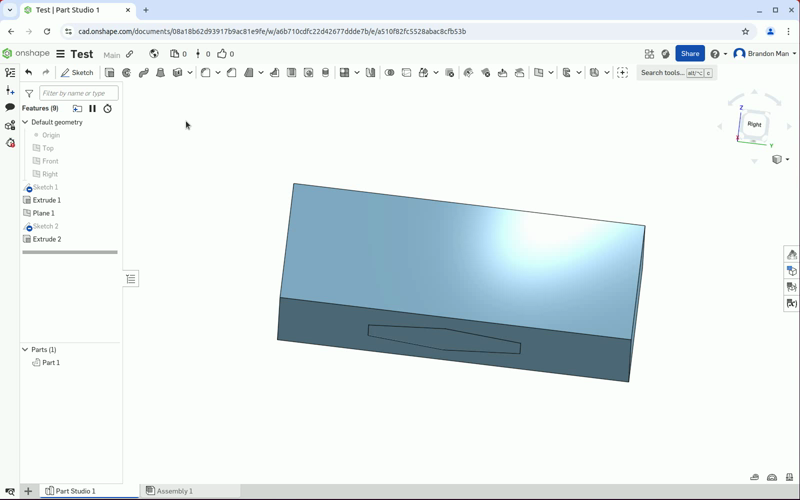
key(right, 3)
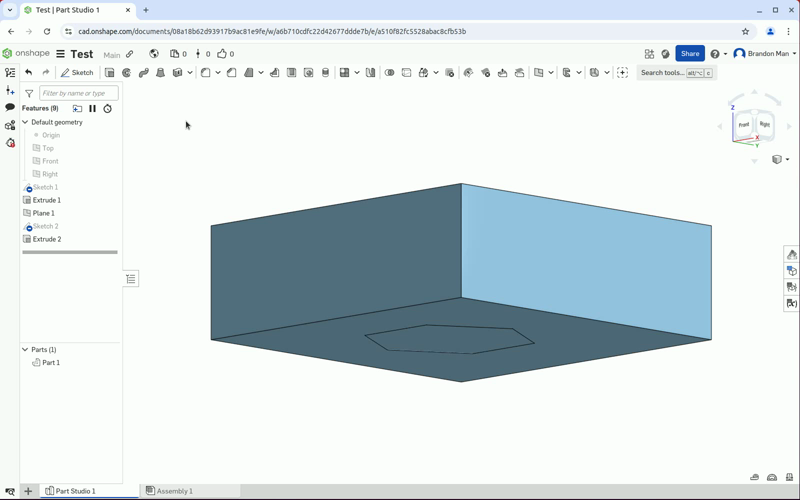
key(down, 3)
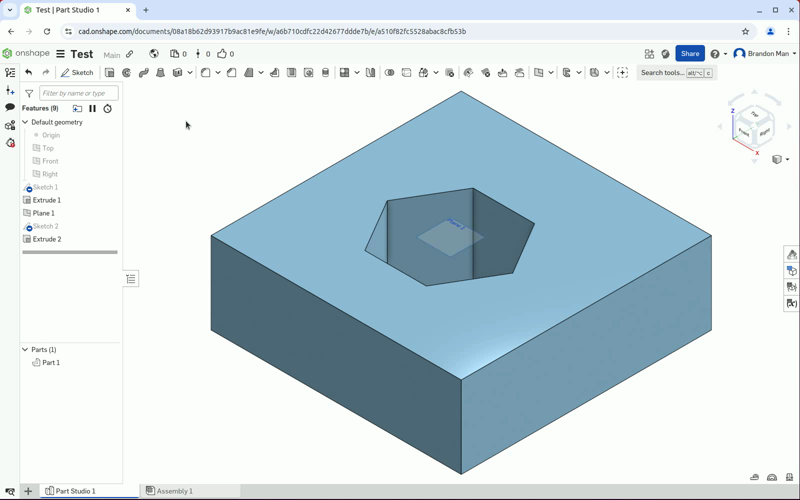
mouse_move(73, 189)
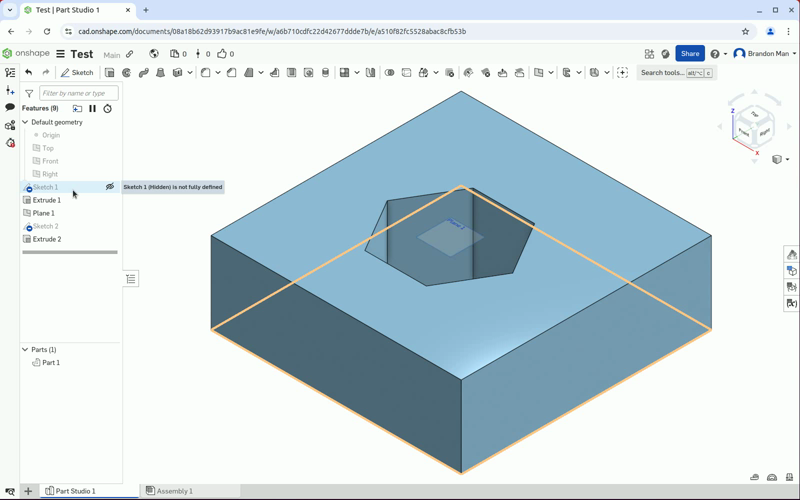
click(73, 189)